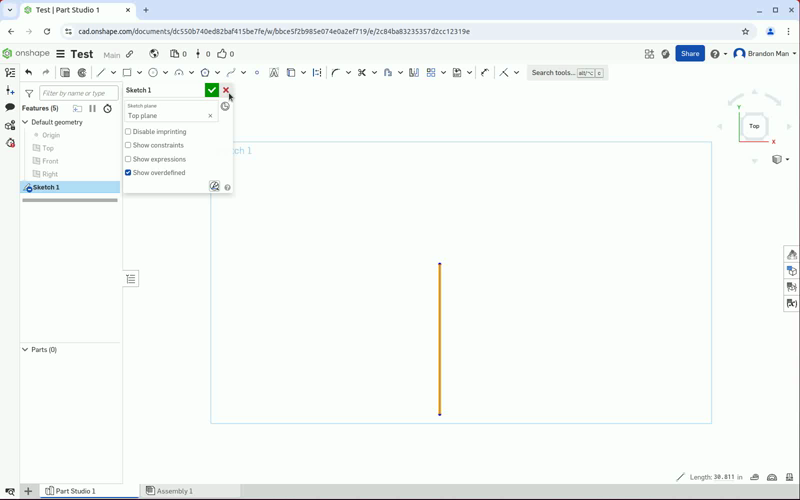
key(shift+h)
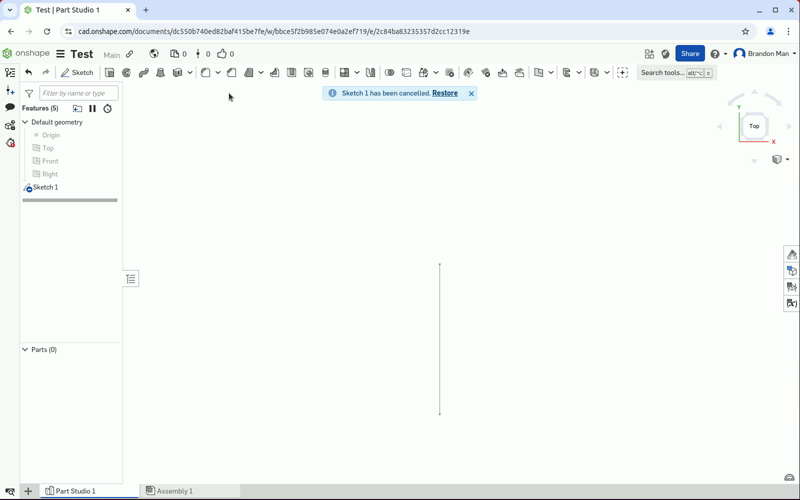
mouse_move(73, 352)
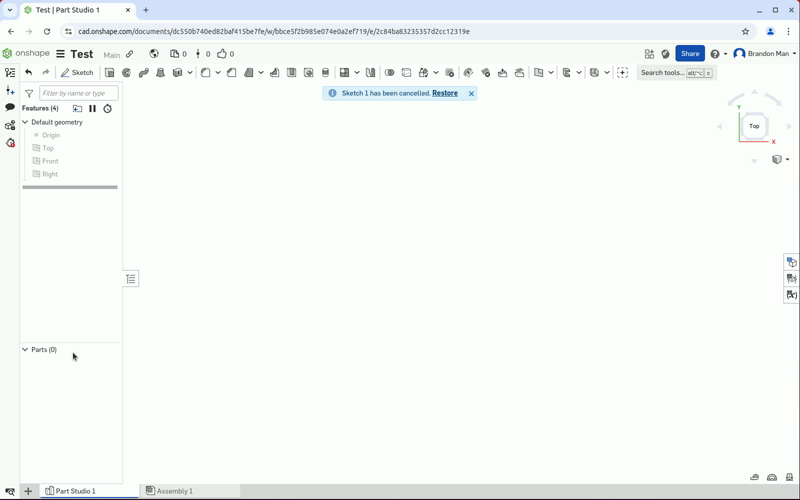
key(y)
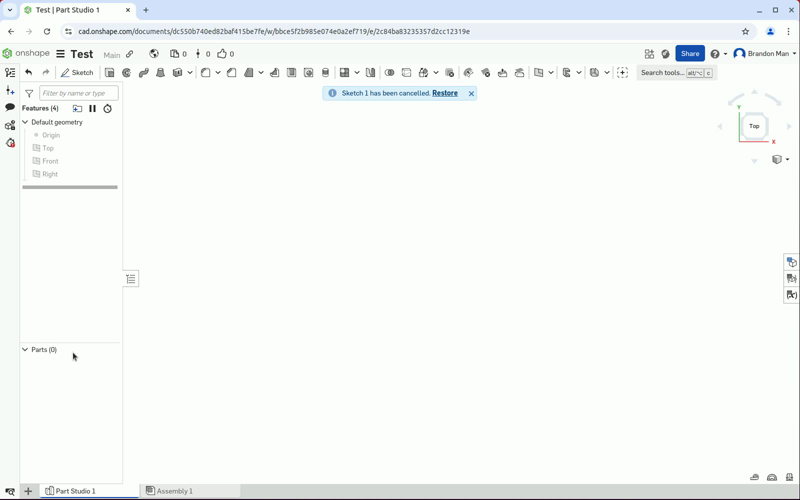
key(shift+p)
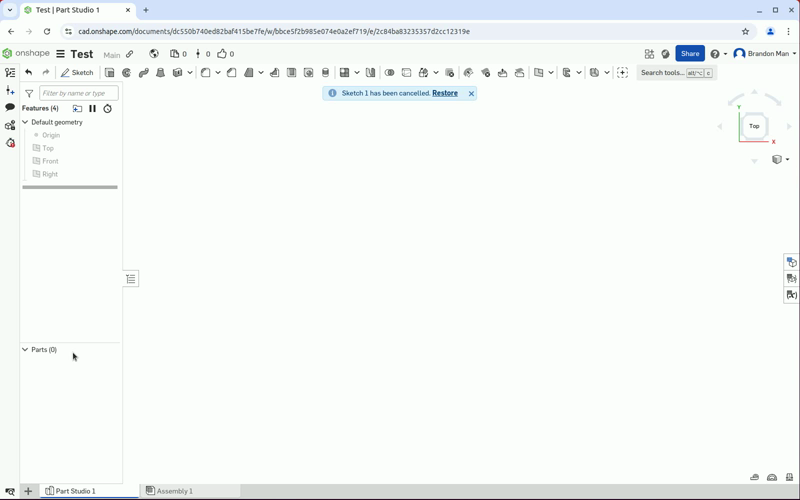
key(space)
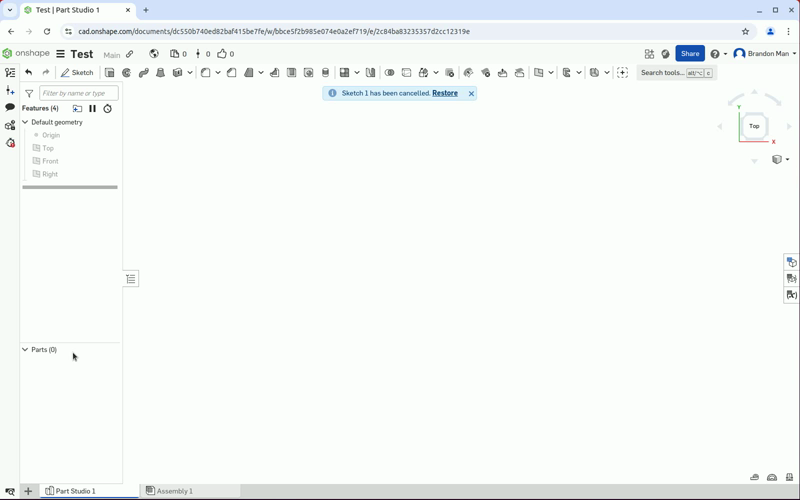
key_down(shift)
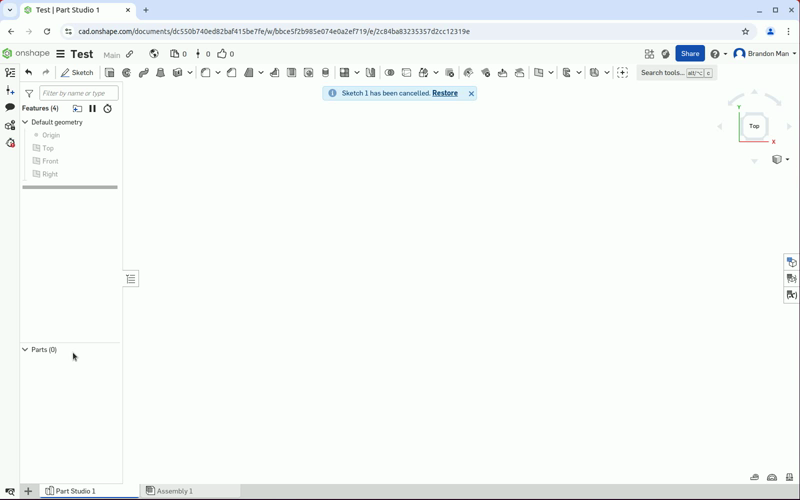
key(up)
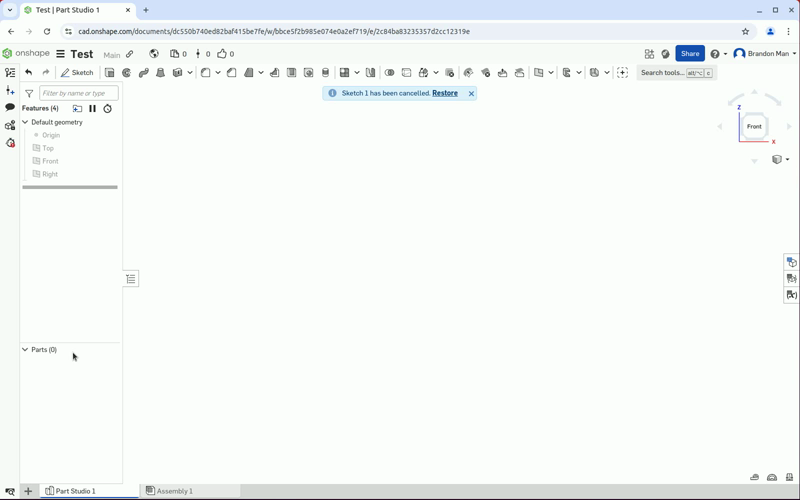
key_up(shift)
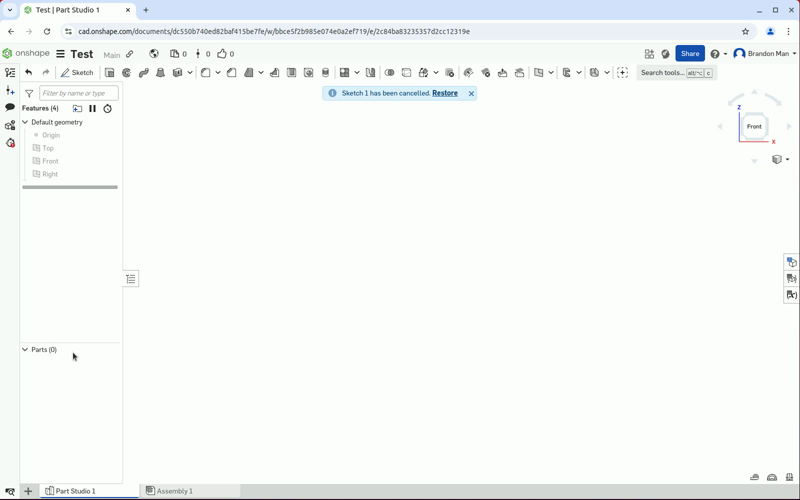
mouse_move(73, 352)
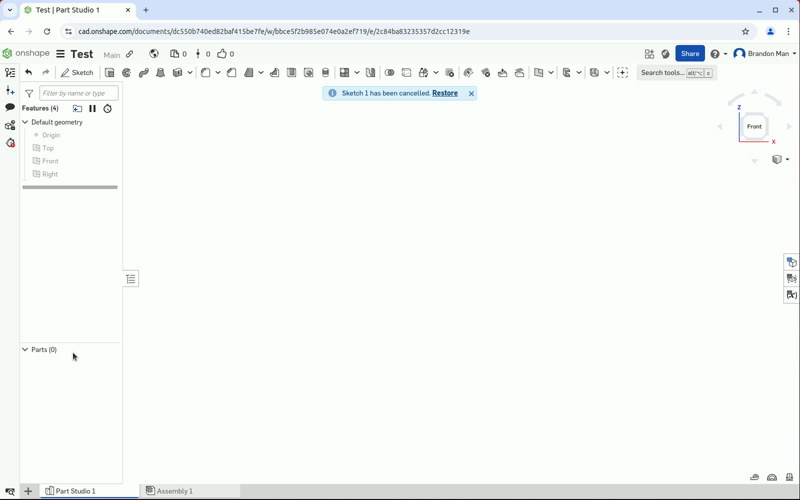
key(shift+y)
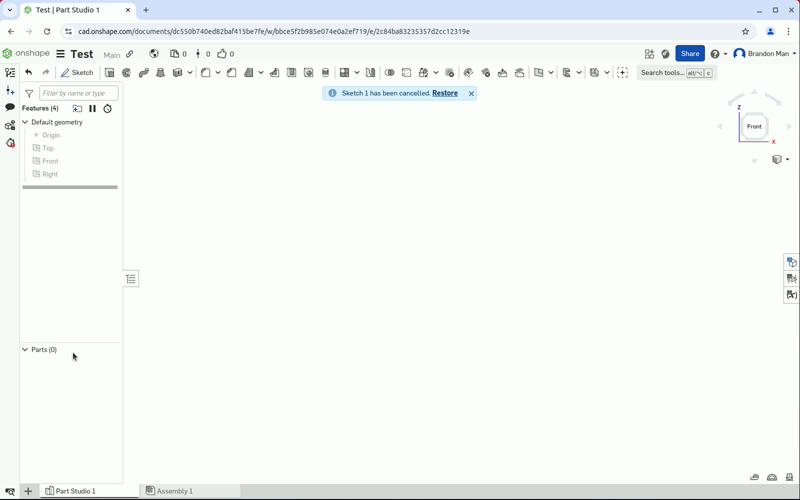
key(shift+s)
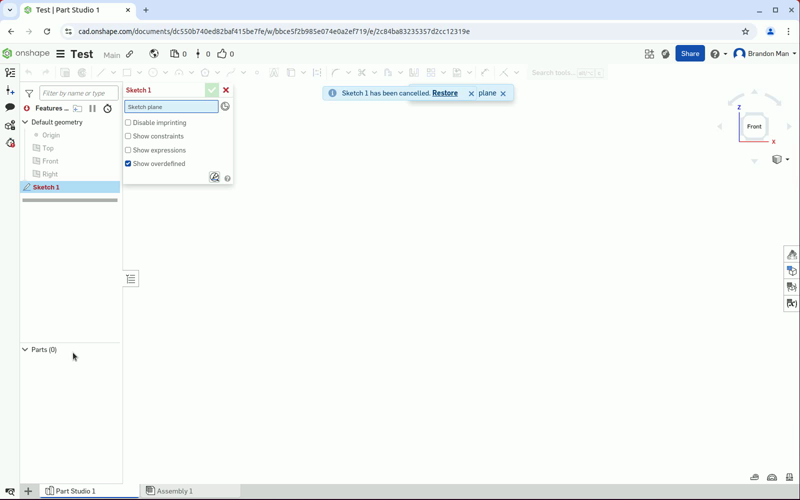
mouse_move(73, 163)
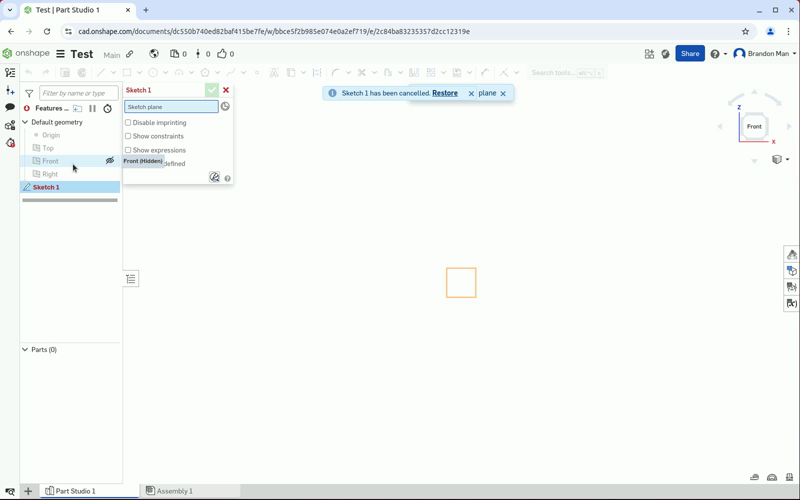
click(73, 163)
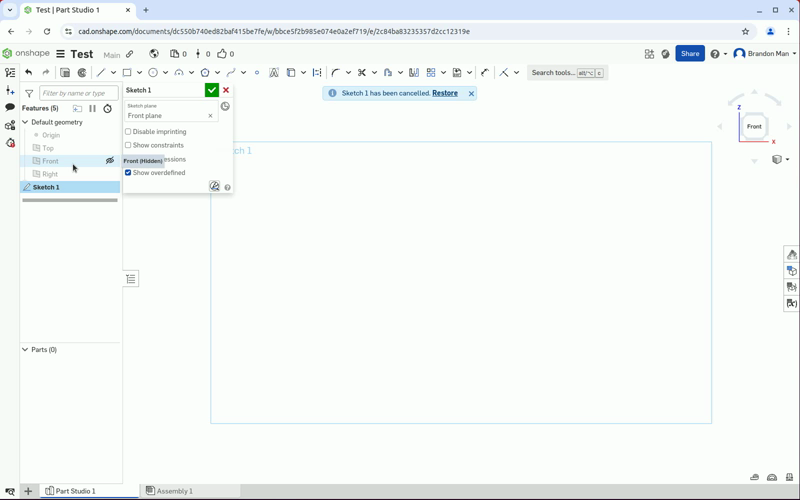
mouse_move(73, 352)
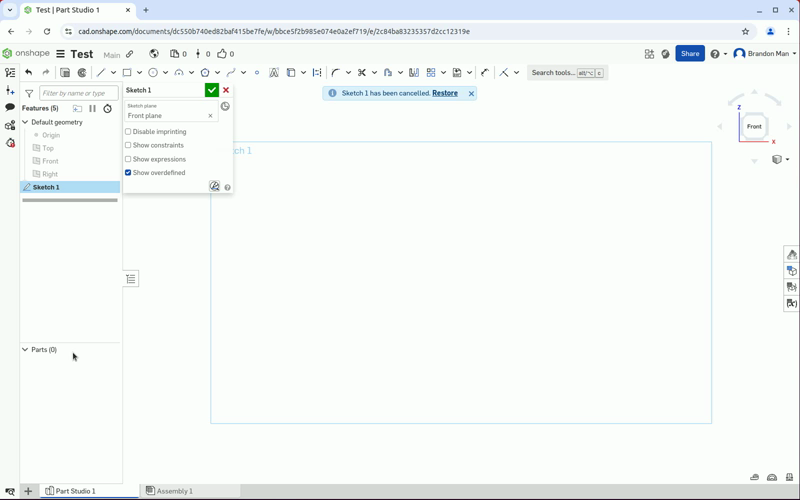
key(y)
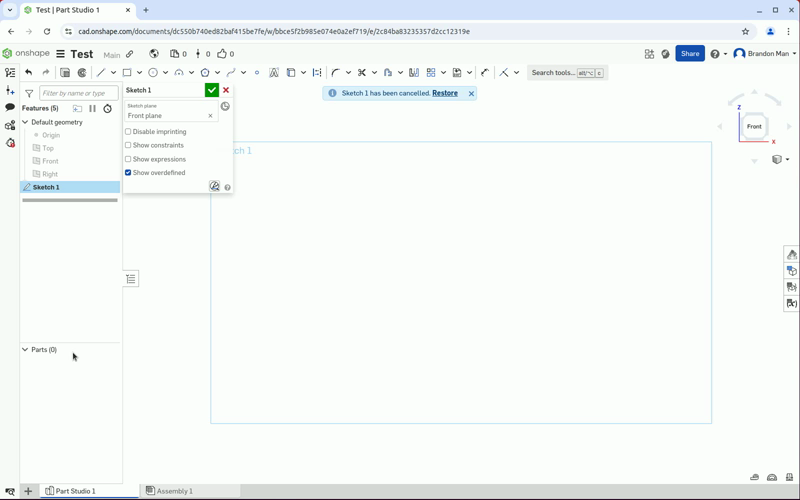
key(c)
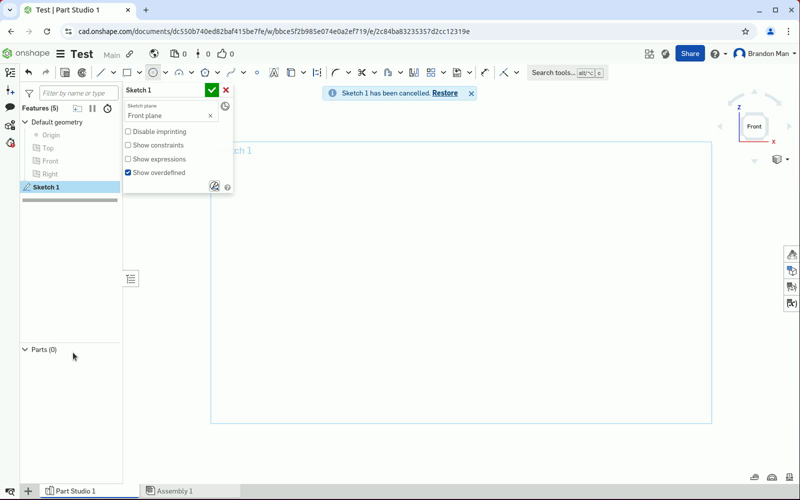
key_down(shift)
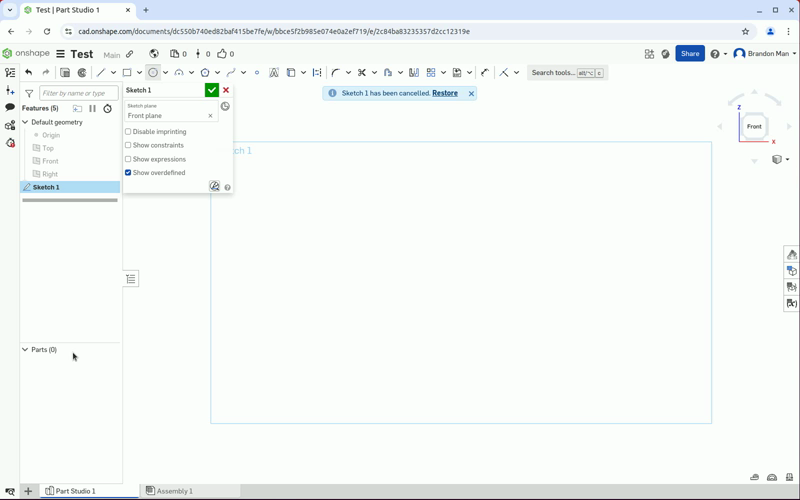
mouse_move(460, 282)
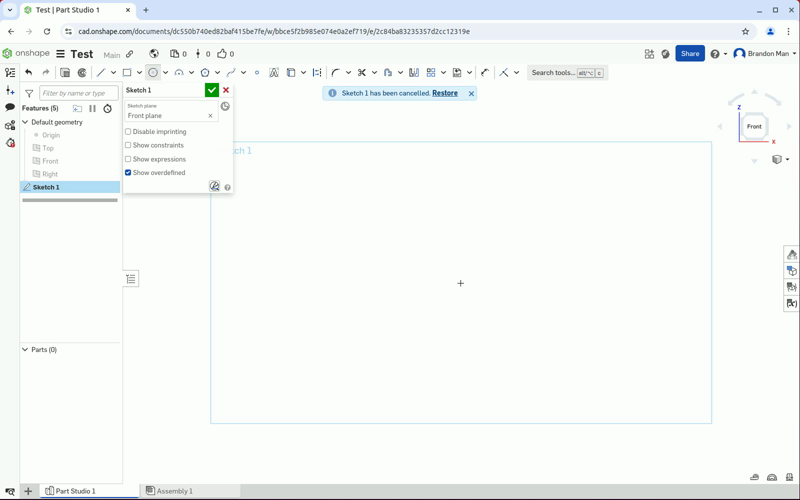
click(460, 282)
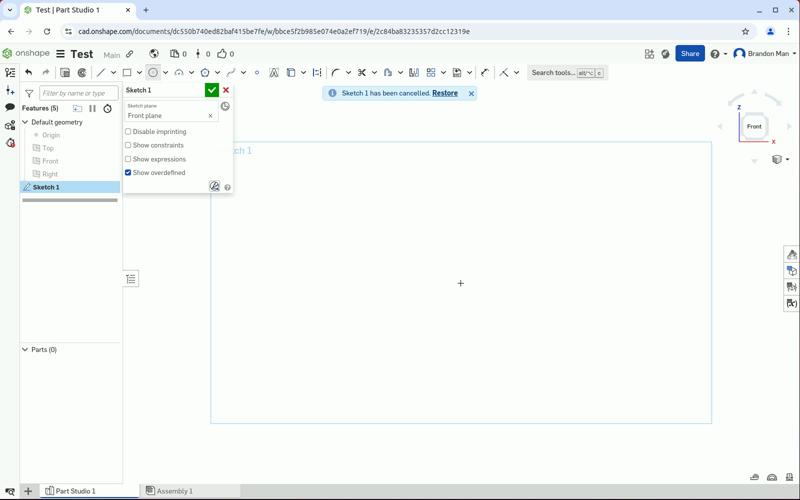
key_up(shift)
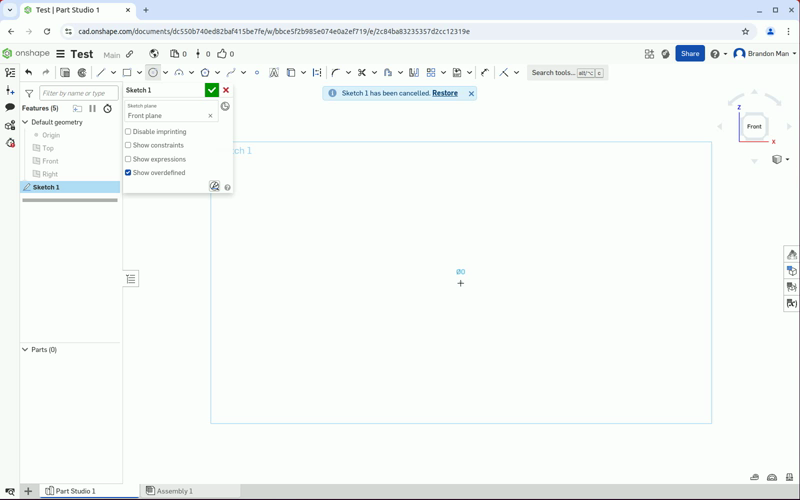
mouse_move(492, 282)
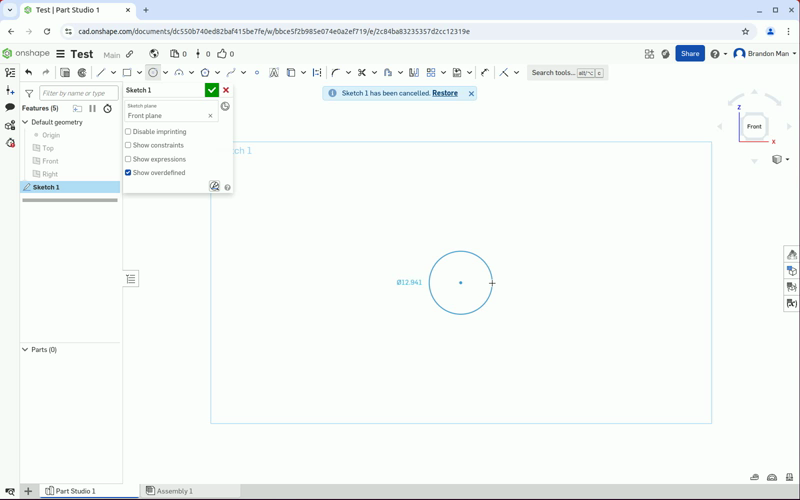
click(492, 282)
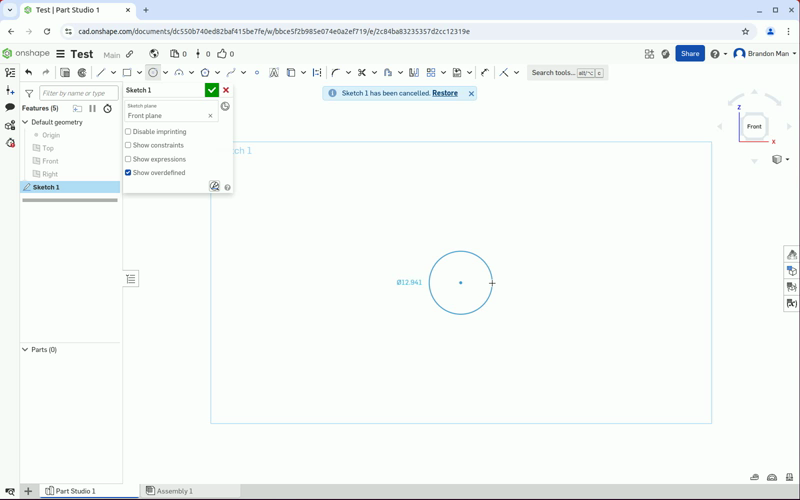
key(esc)
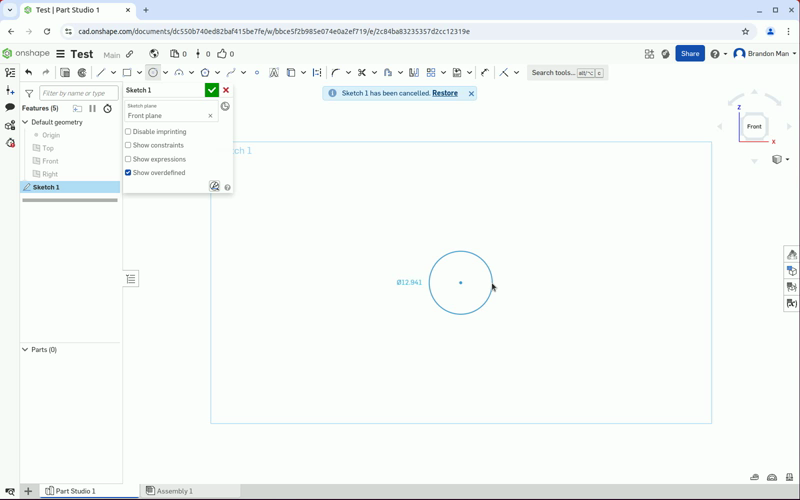
key(c)
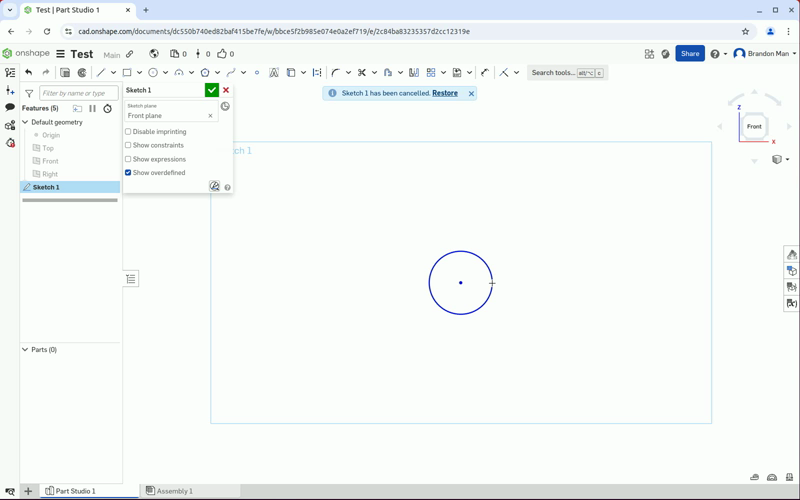
key_down(shift)
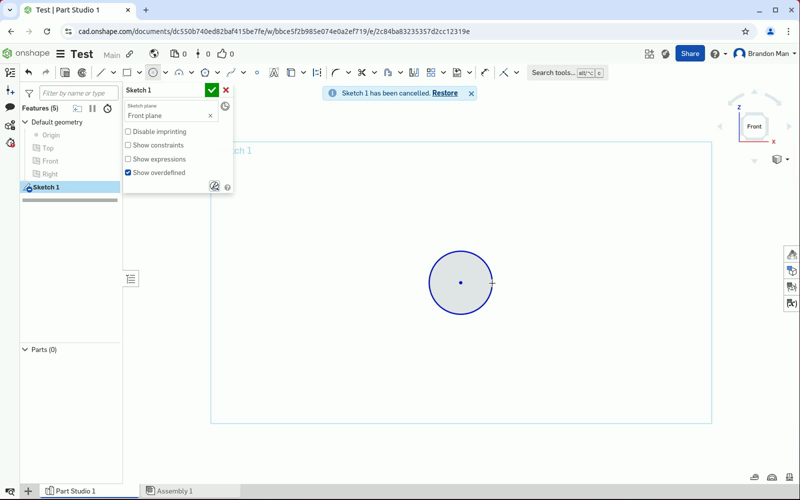
mouse_move(460, 282)
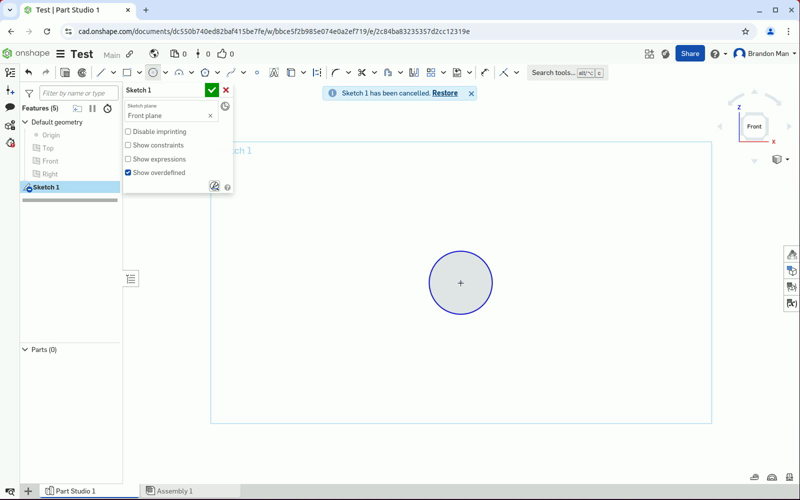
click(460, 282)
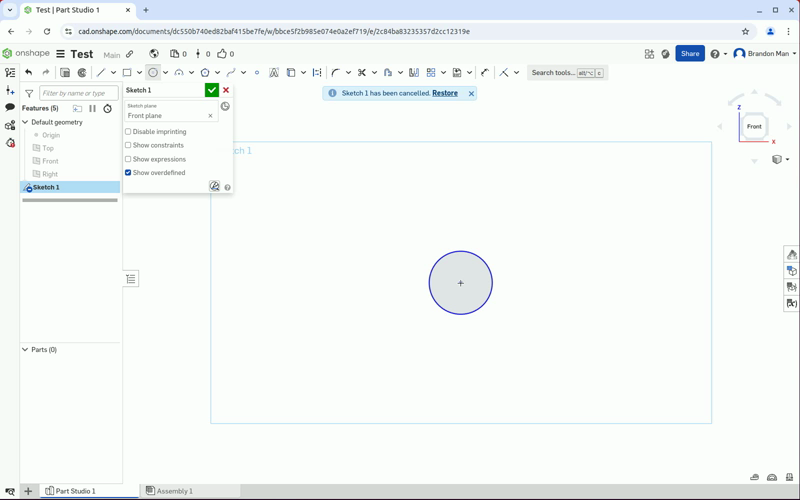
key_up(shift)
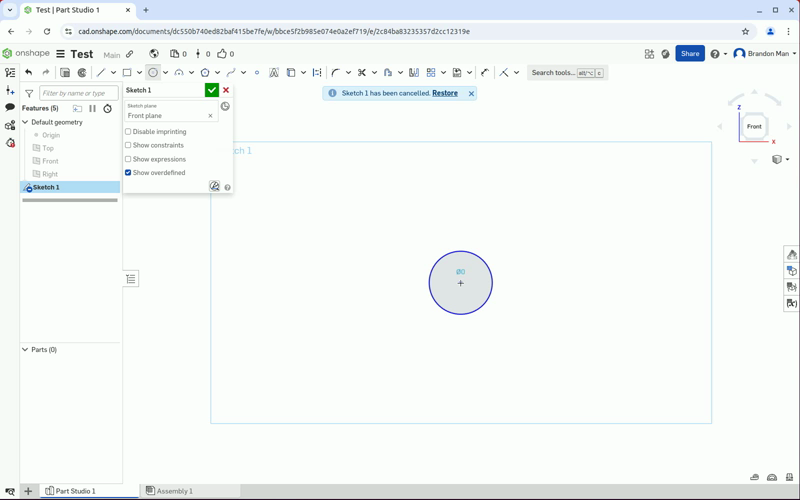
mouse_move(478, 282)
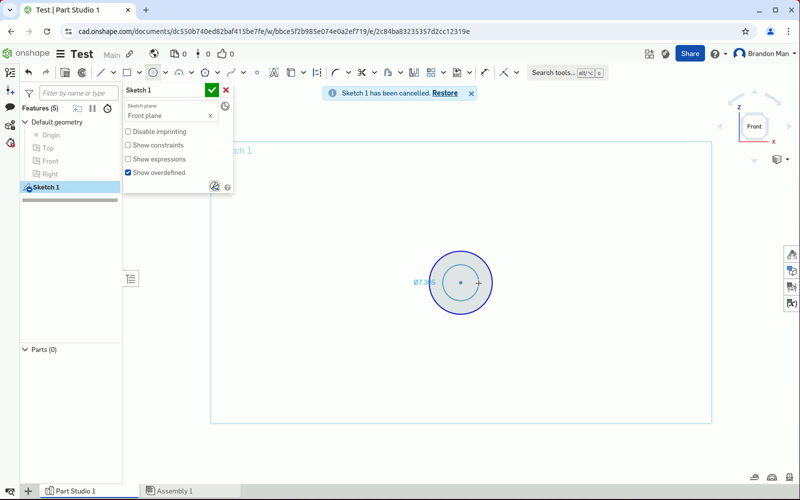
click(478, 282)
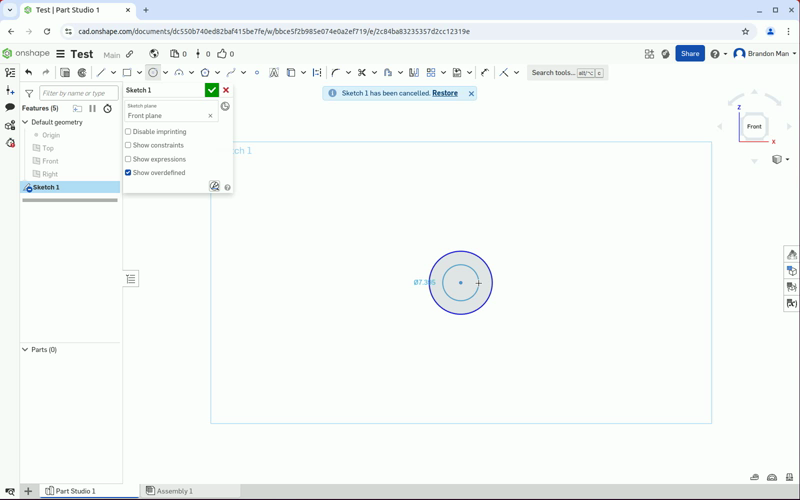
key(esc)
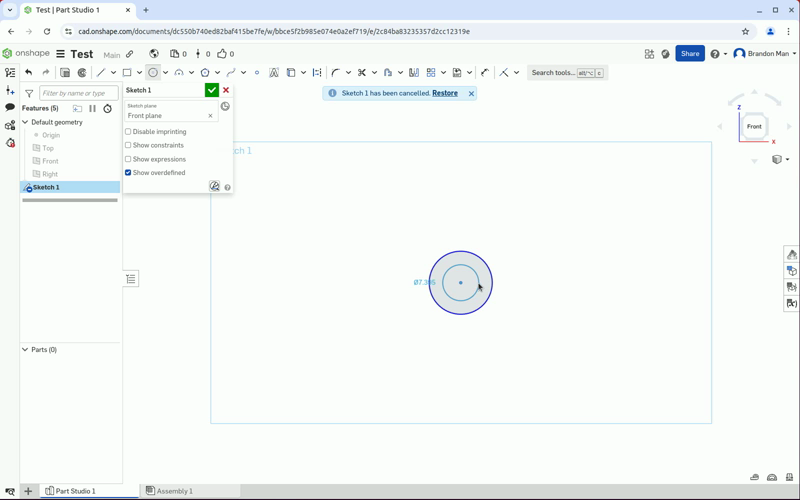
mouse_move(458, 256)
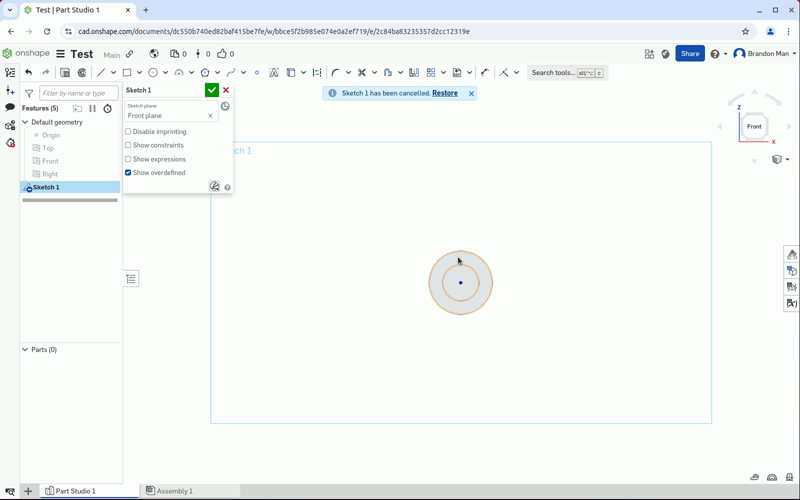
click(458, 256)
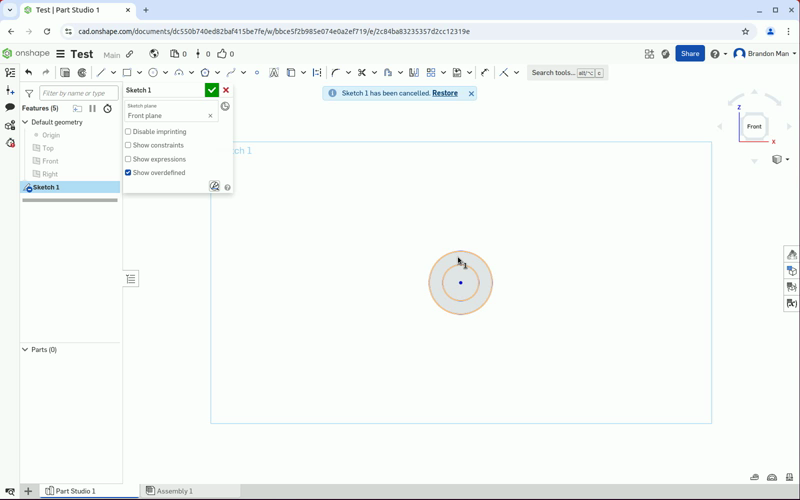
mouse_move(73, 352)
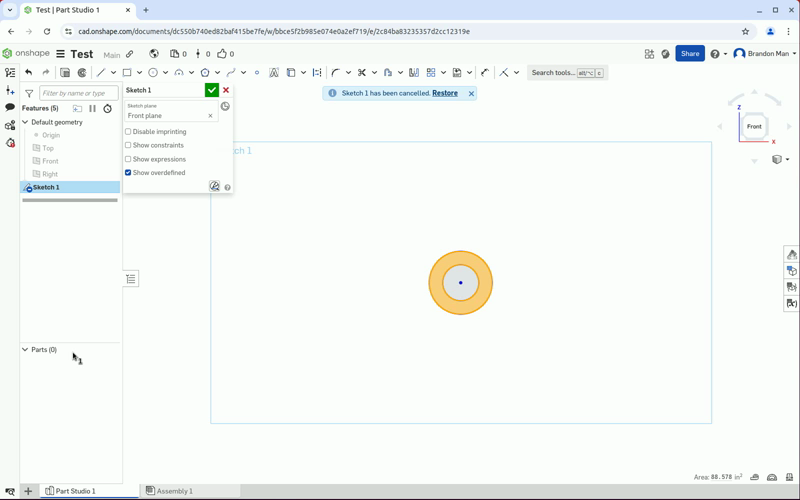
key(shift+y)
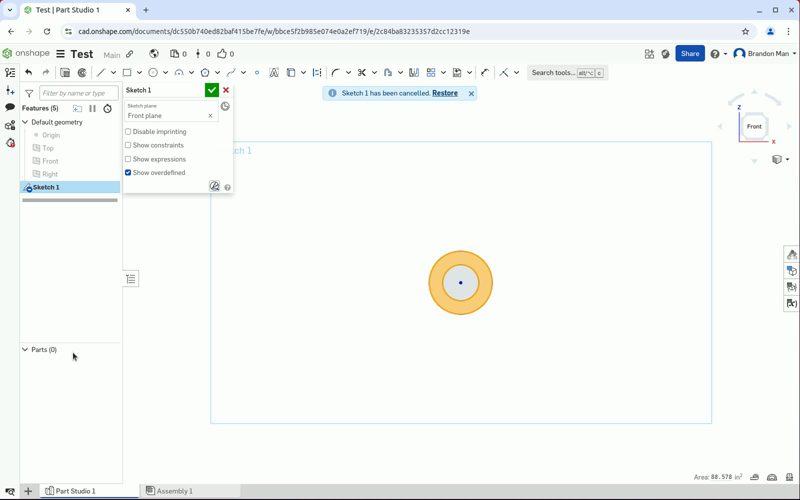
key(shift+e)
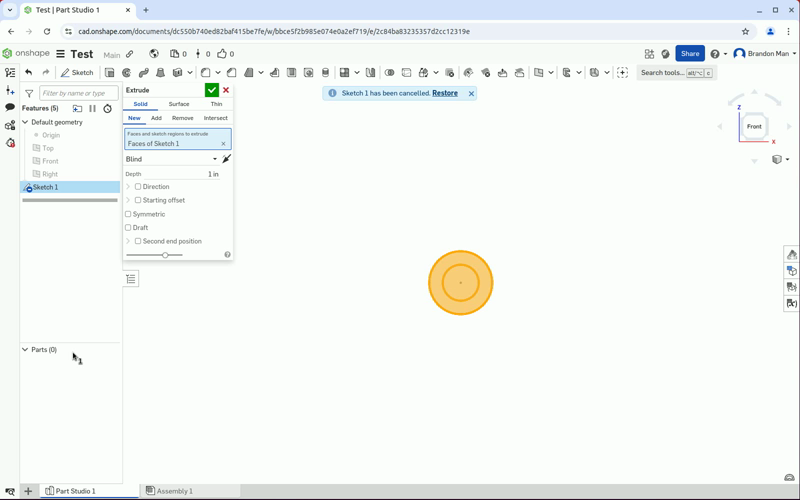
mouse_move(143, 106)
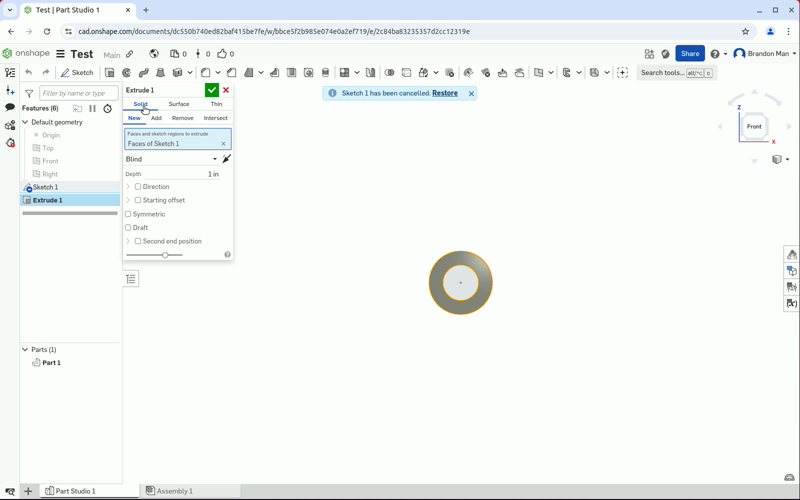
click(143, 106)
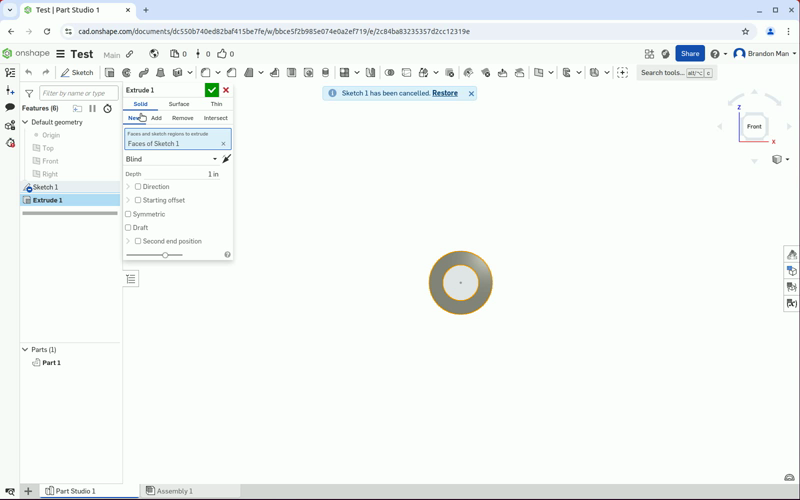
mouse_move(137, 120)
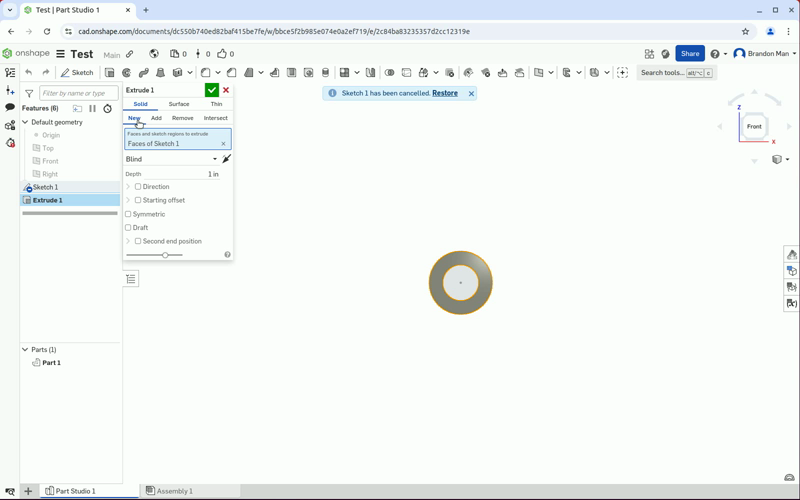
click(137, 120)
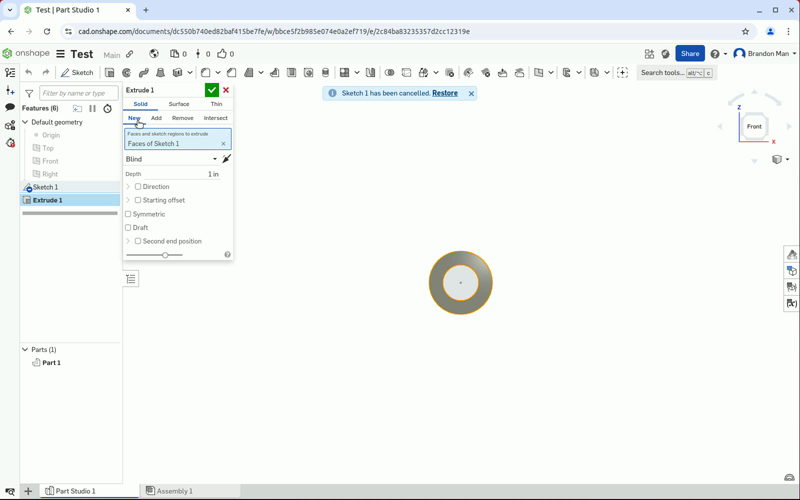
key(tab, 4)
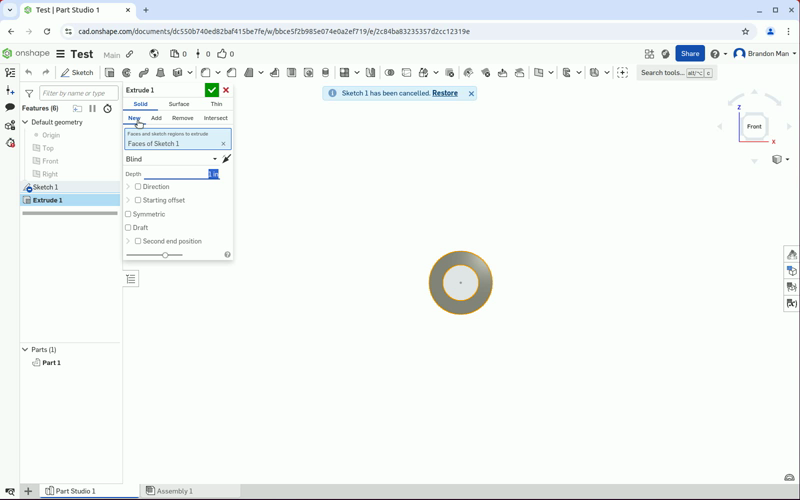
text(23.108)
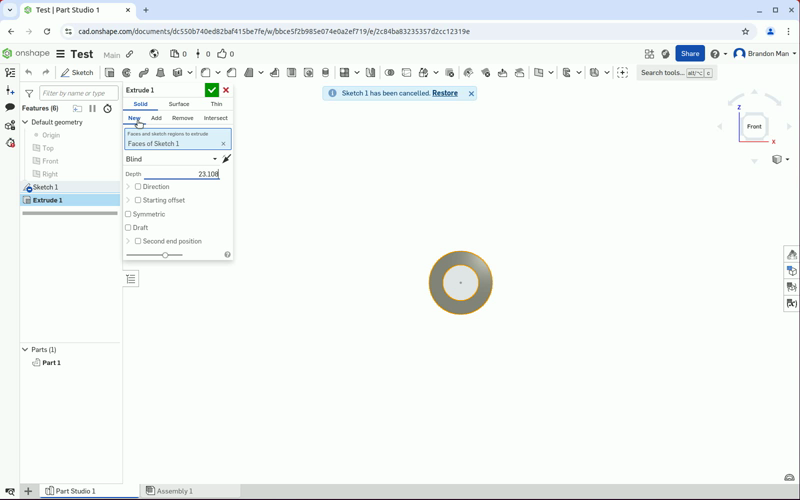
key(enter)
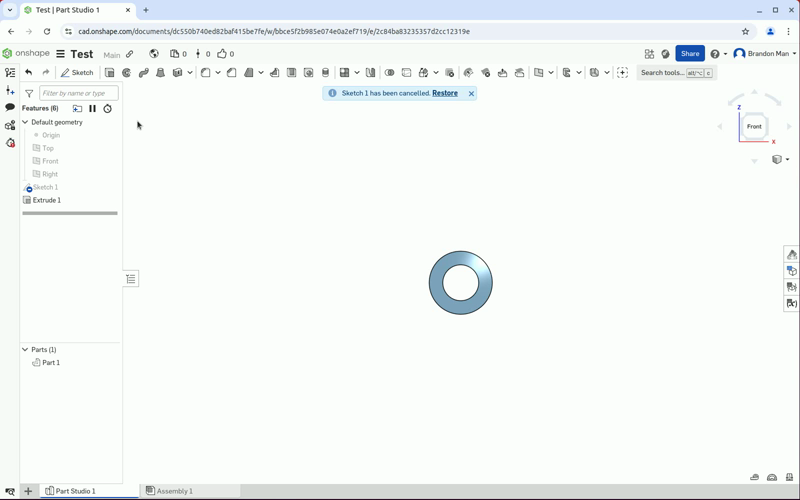
key(shift+h)
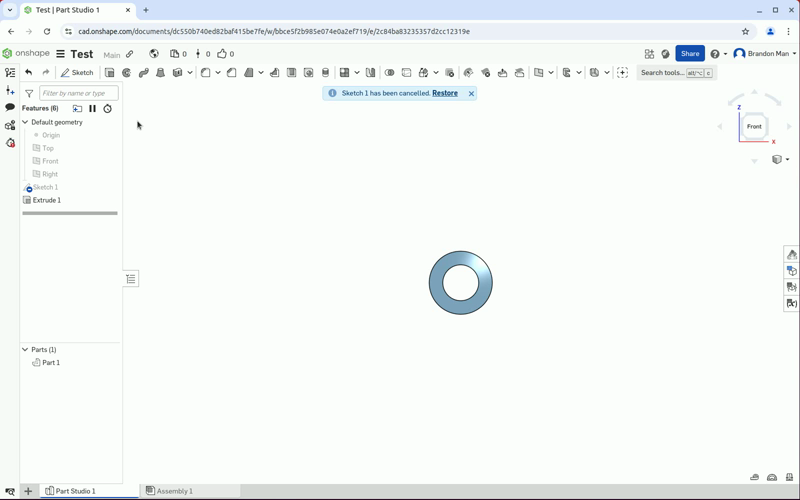
key(shift+h)
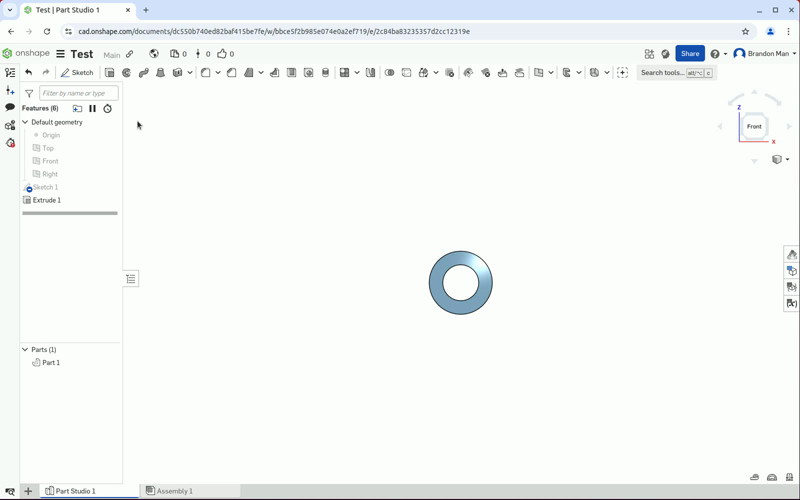
mouse_move(73, 189)
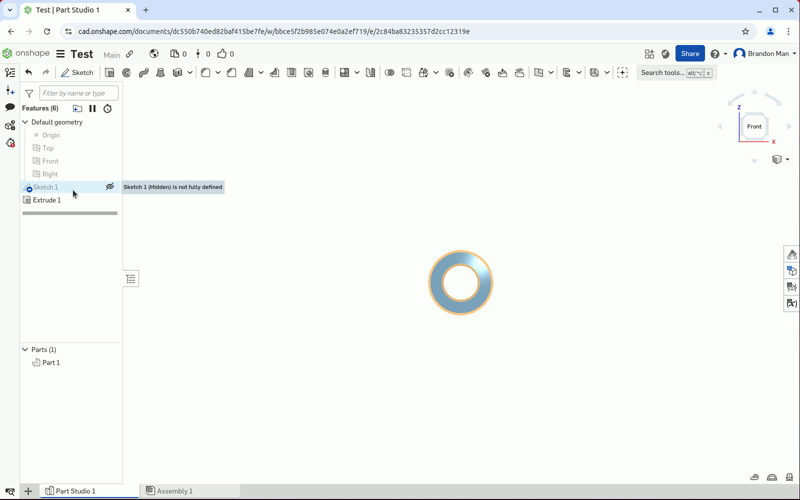
click(73, 189)
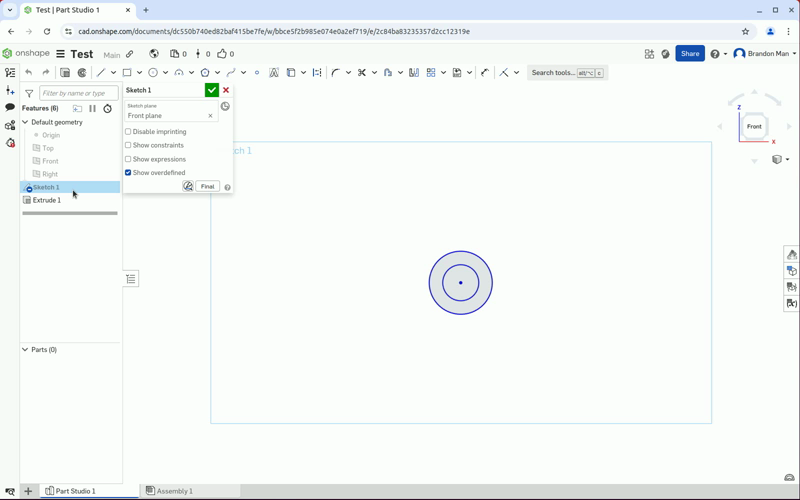
mouse_move(229, 92)
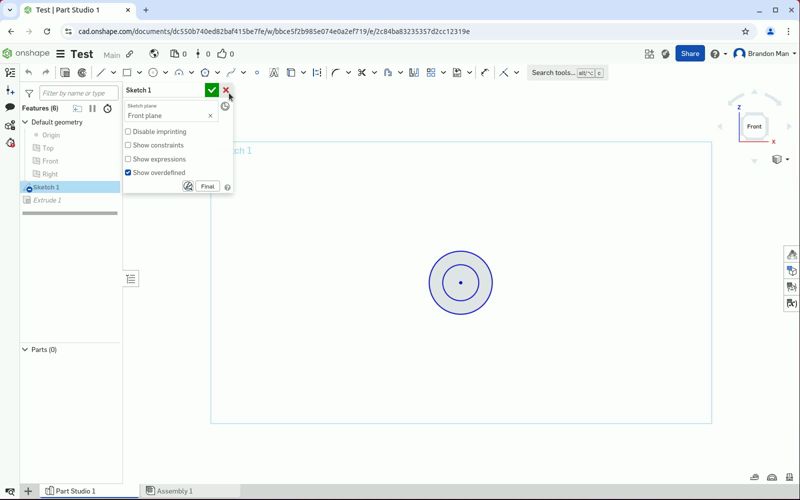
click(229, 92)
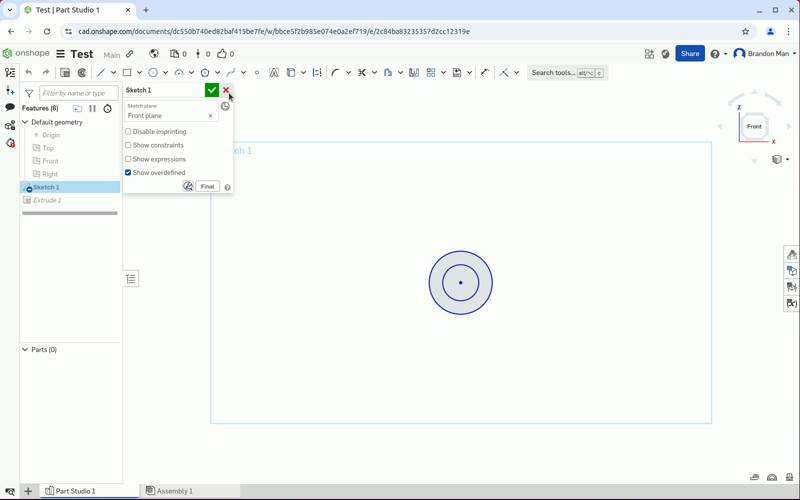
key(shift+s)
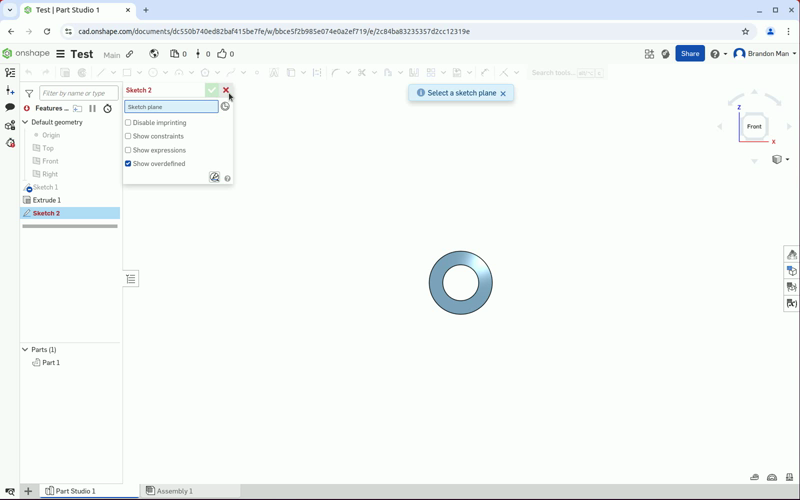
mouse_move(73, 163)
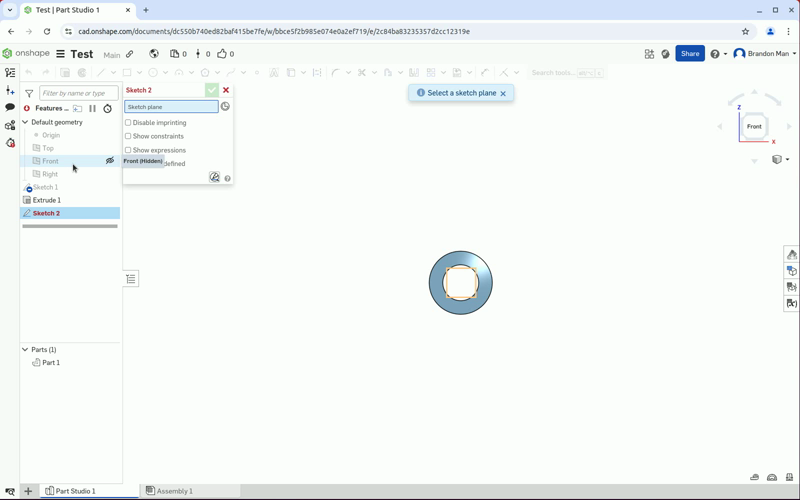
click(73, 163)
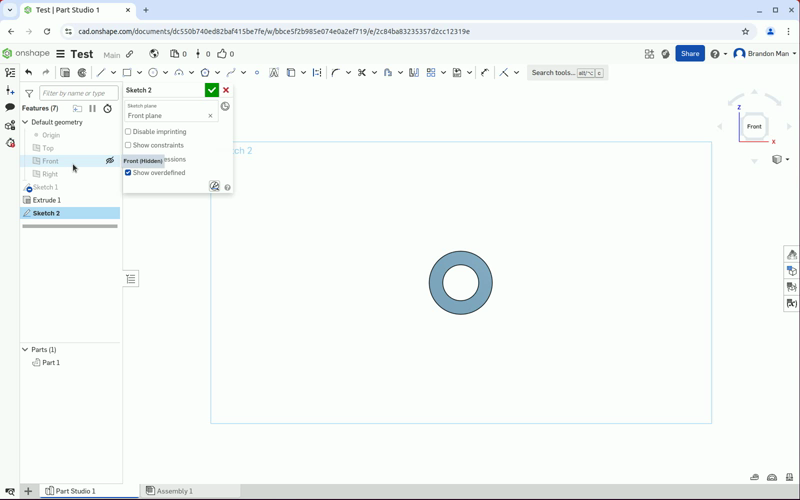
mouse_move(73, 352)
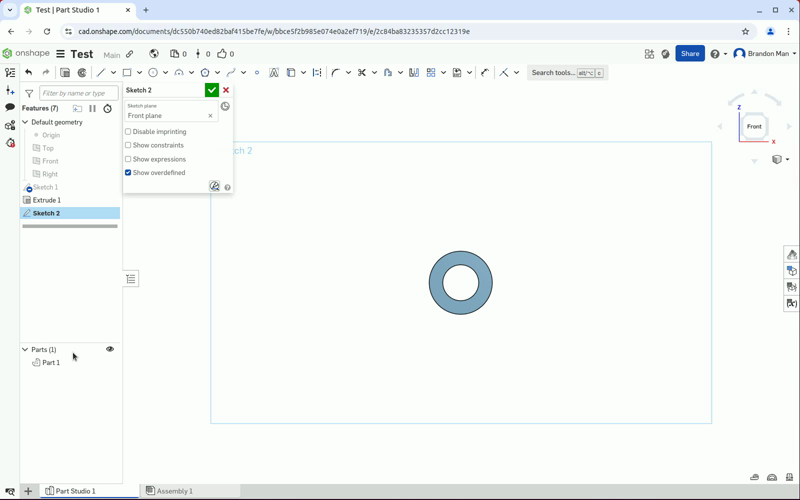
key(y)
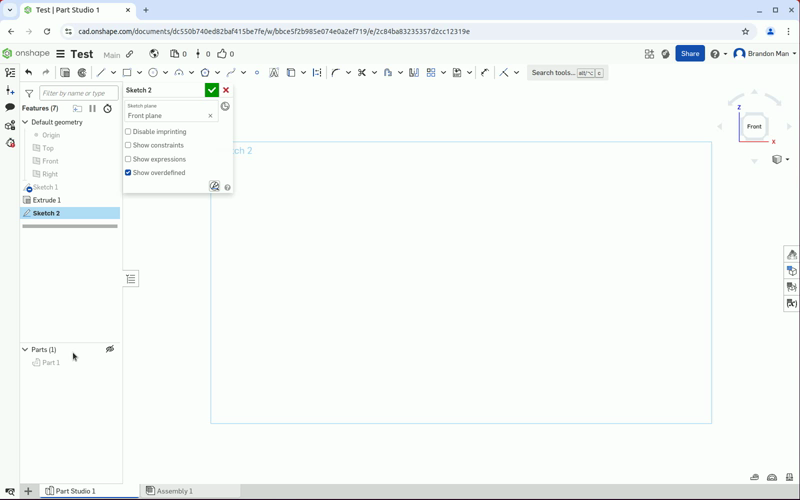
key(c)
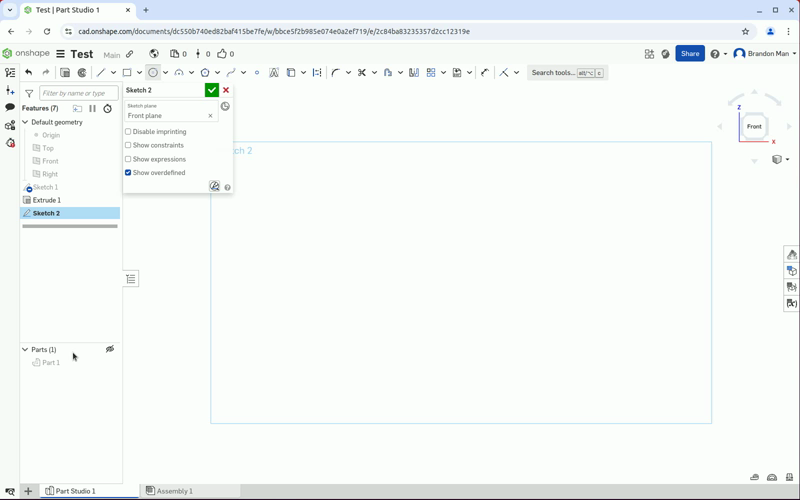
key_down(shift)
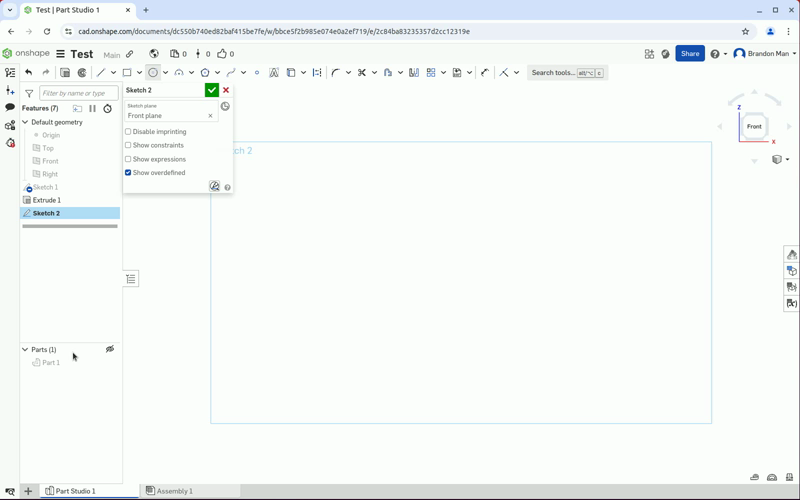
mouse_move(461, 282)
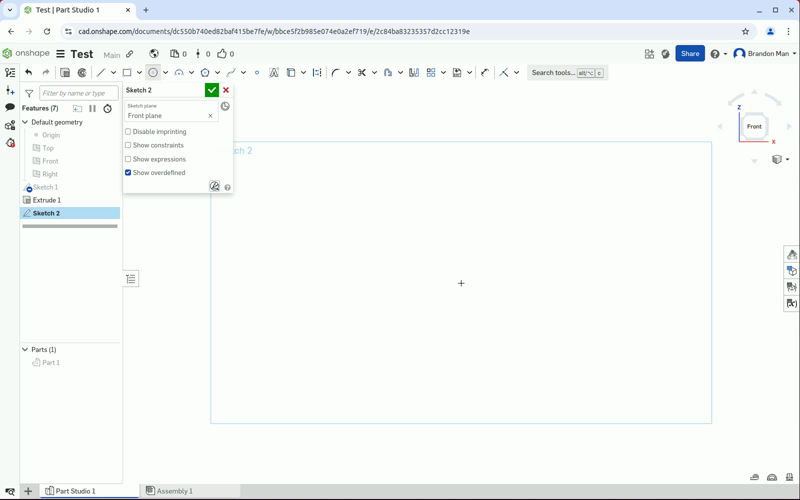
click(461, 282)
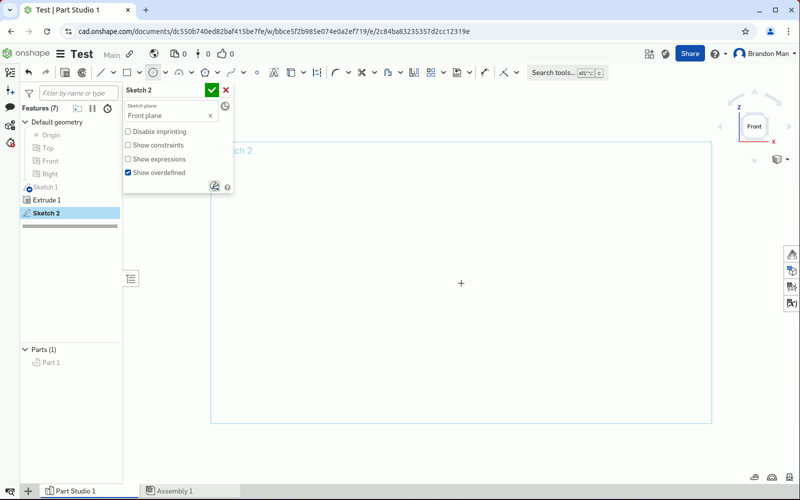
key_up(shift)
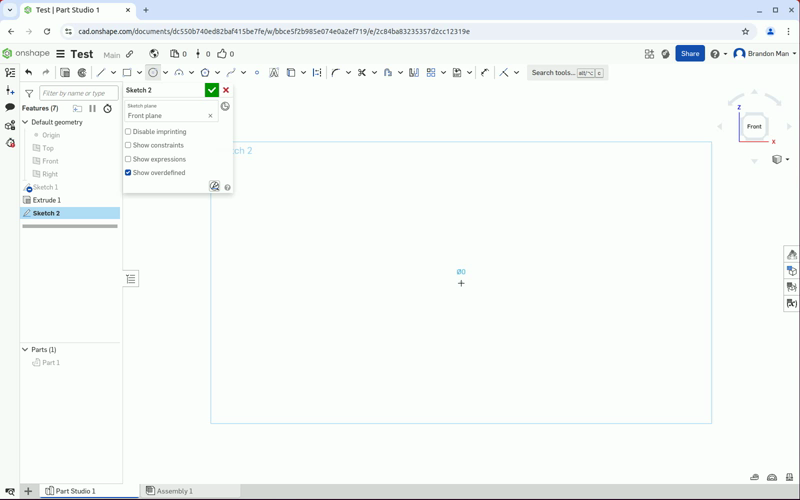
mouse_move(505, 282)
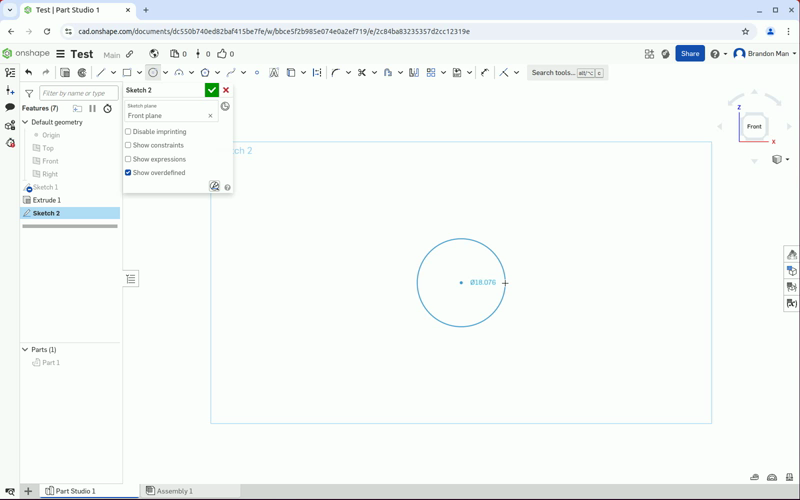
click(505, 282)
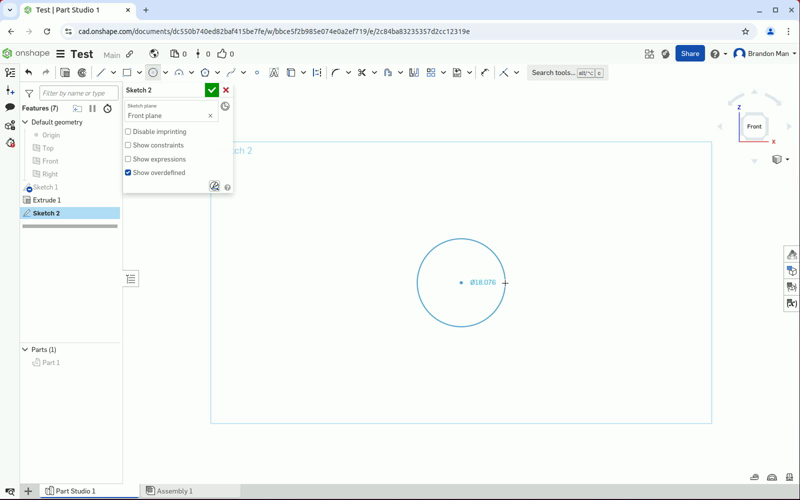
key(esc)
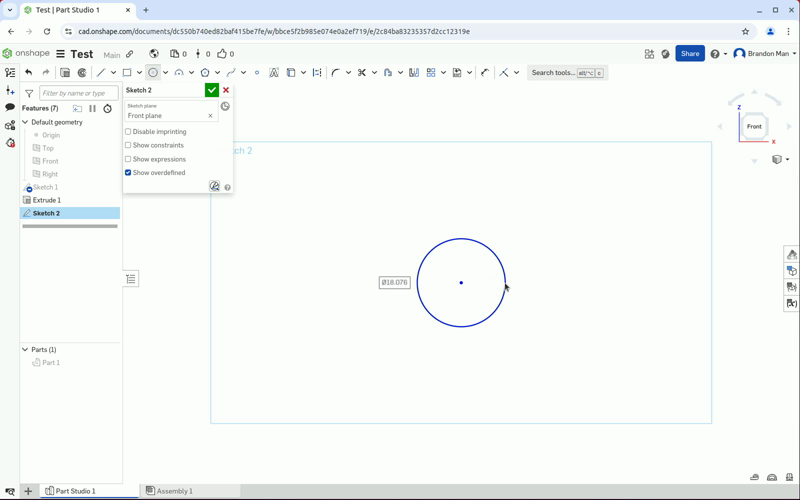
key(c)
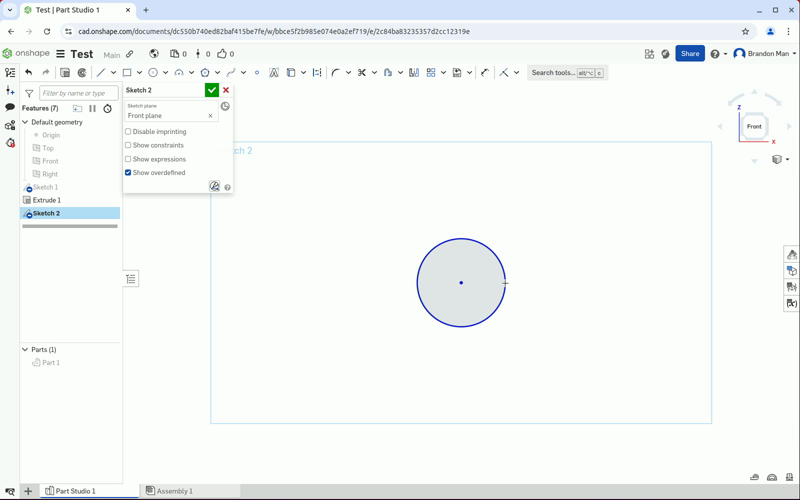
key_down(shift)
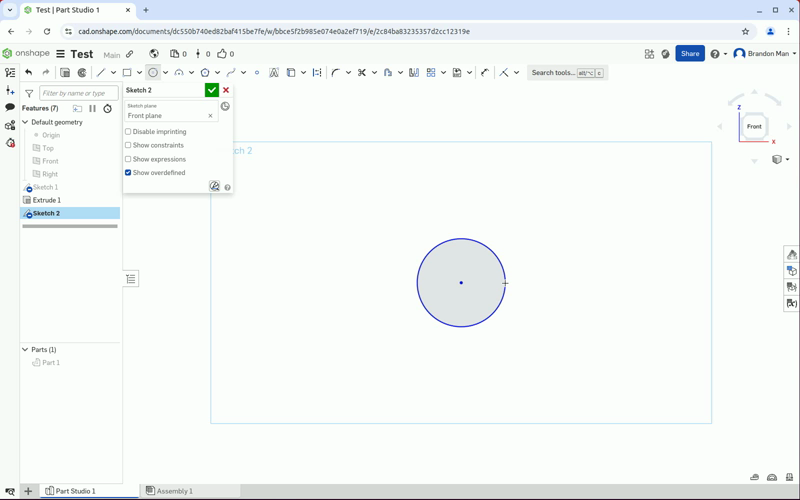
mouse_move(461, 282)
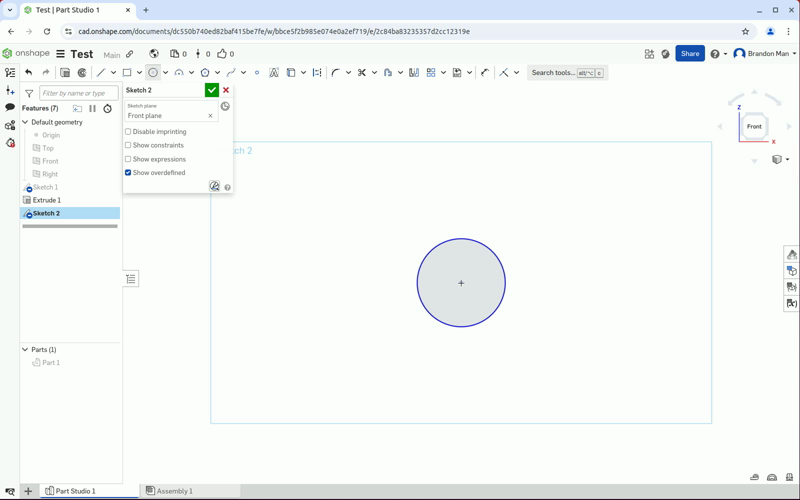
click(461, 282)
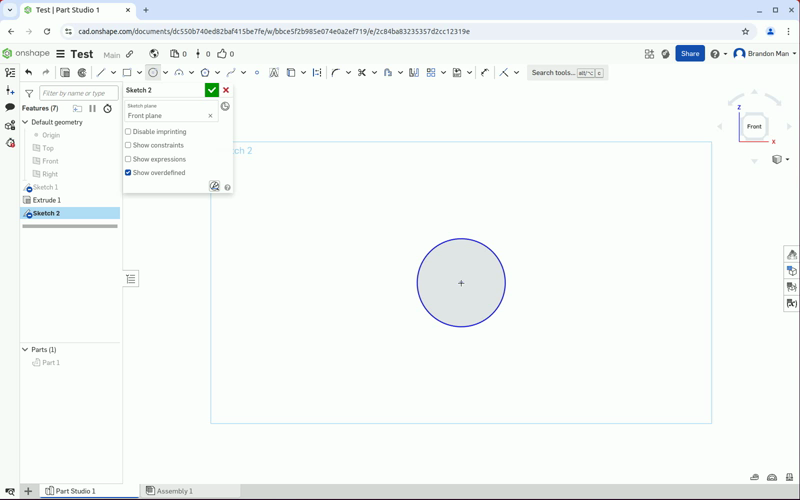
key_up(shift)
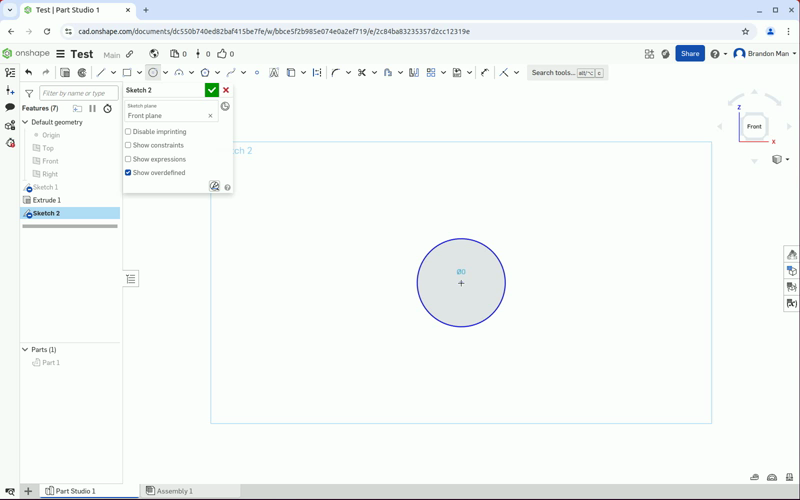
mouse_move(492, 282)
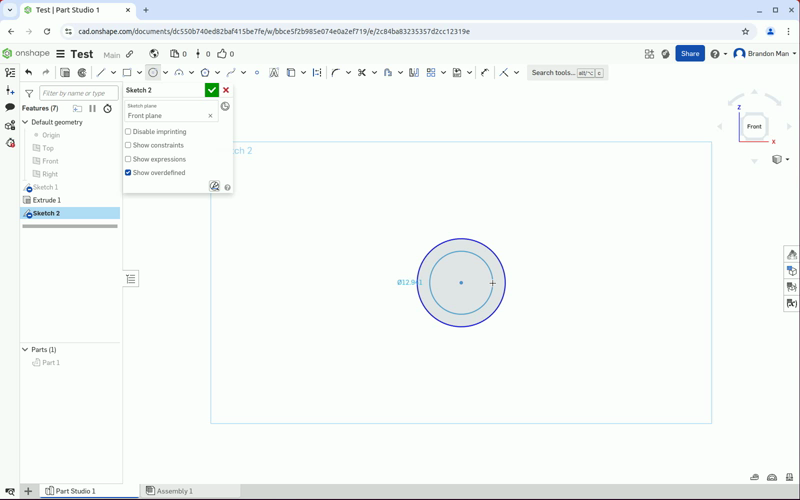
click(492, 282)
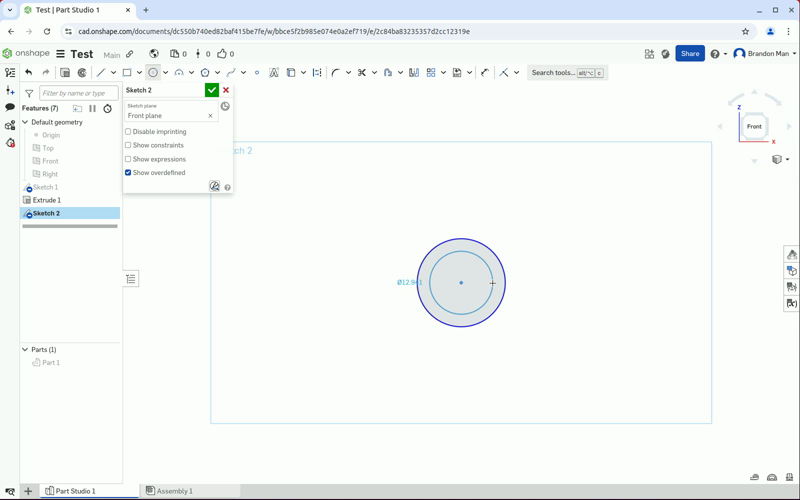
key(esc)
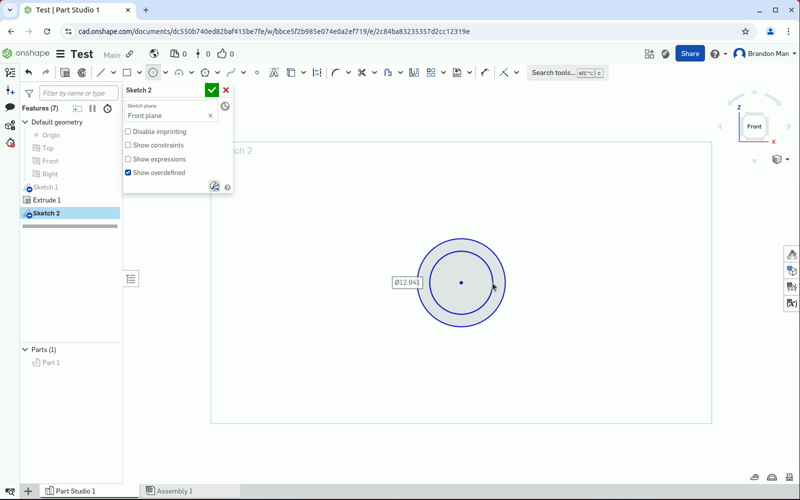
mouse_move(423, 274)
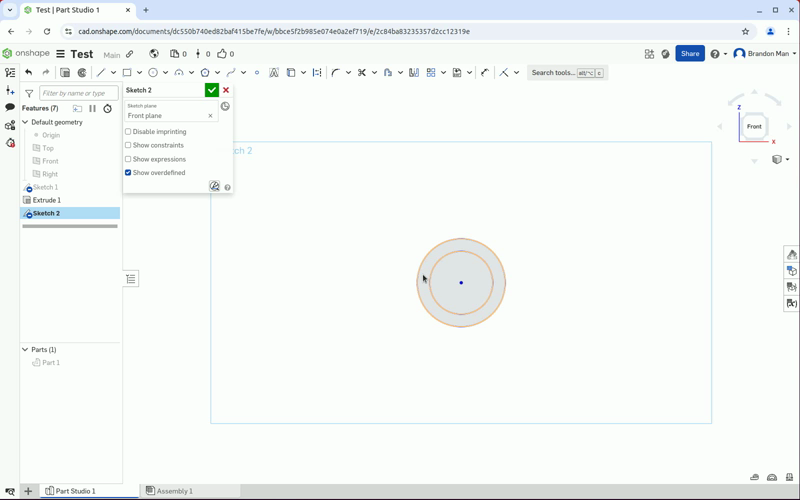
click(423, 274)
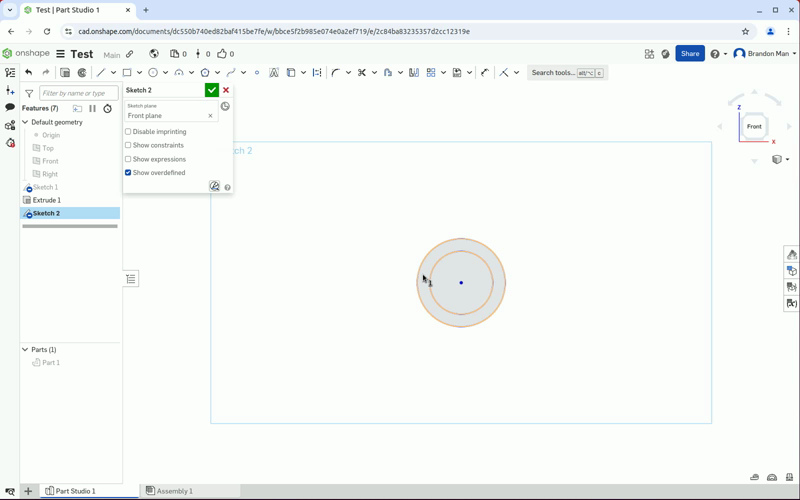
mouse_move(73, 352)
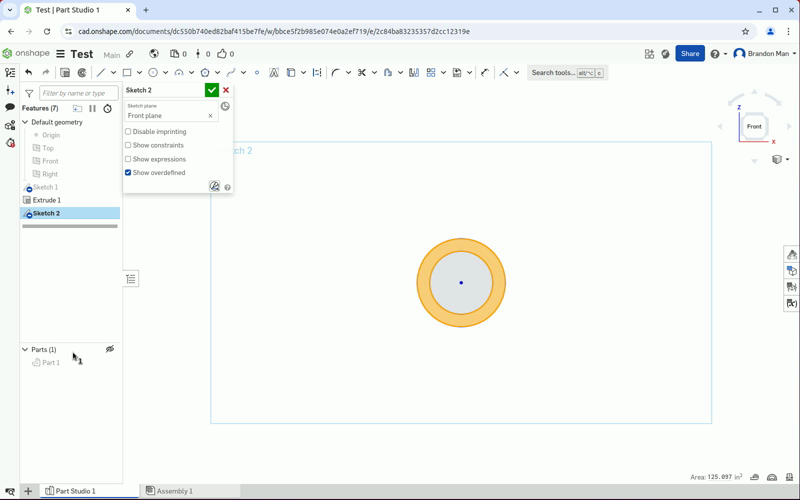
key(shift+y)
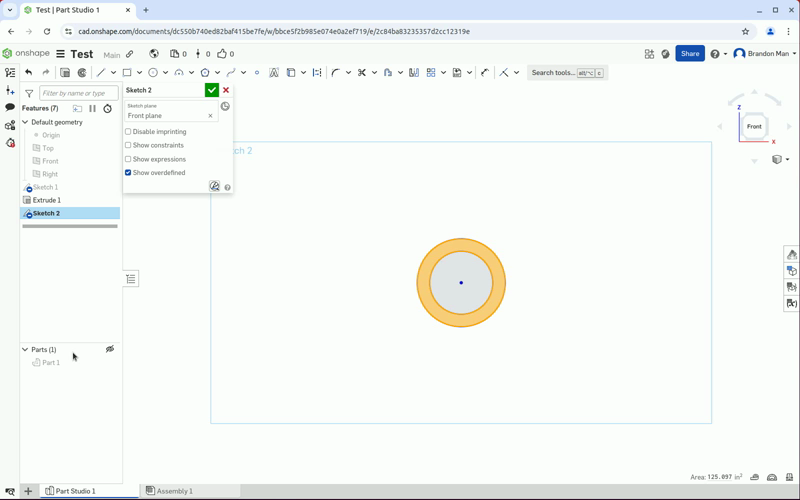
key(shift+e)
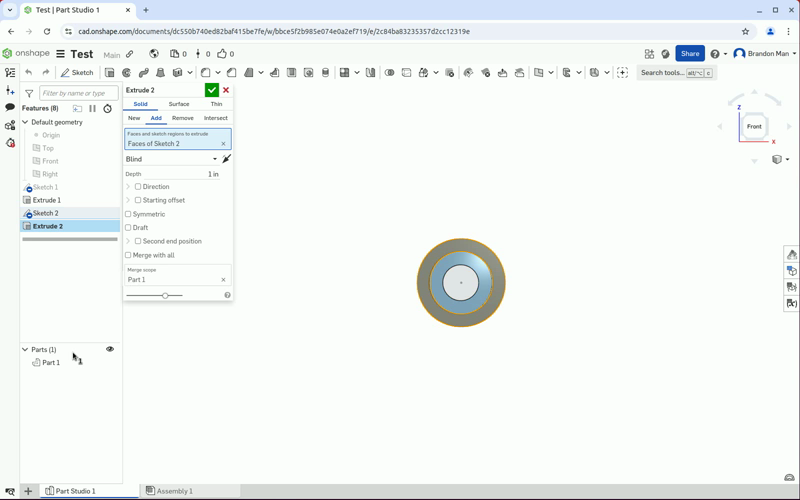
mouse_move(143, 106)
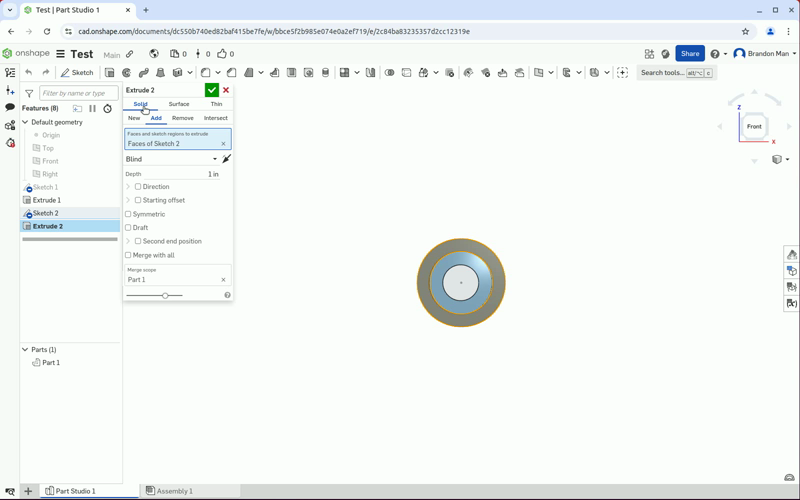
click(143, 106)
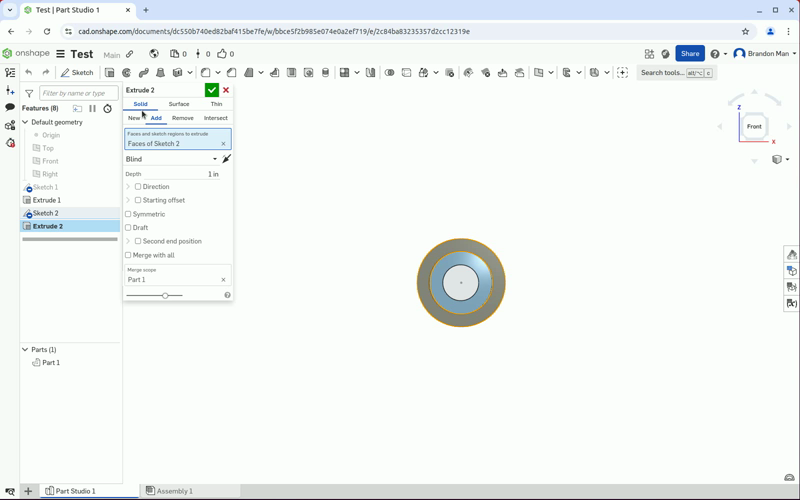
mouse_move(137, 120)
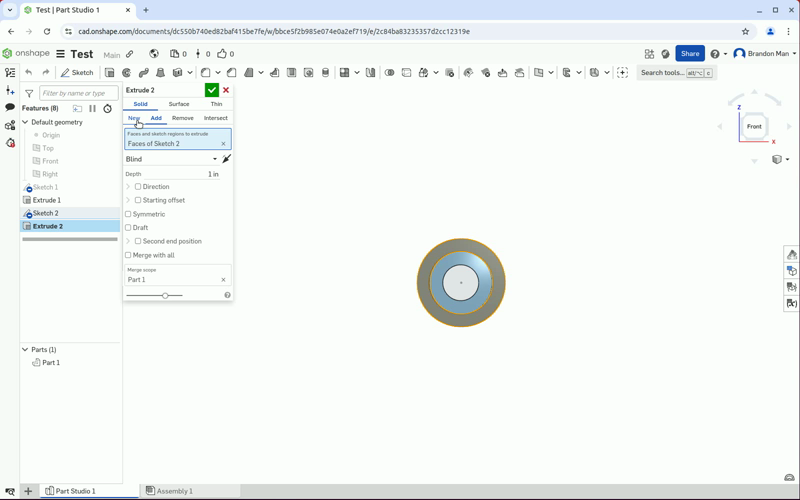
click(137, 120)
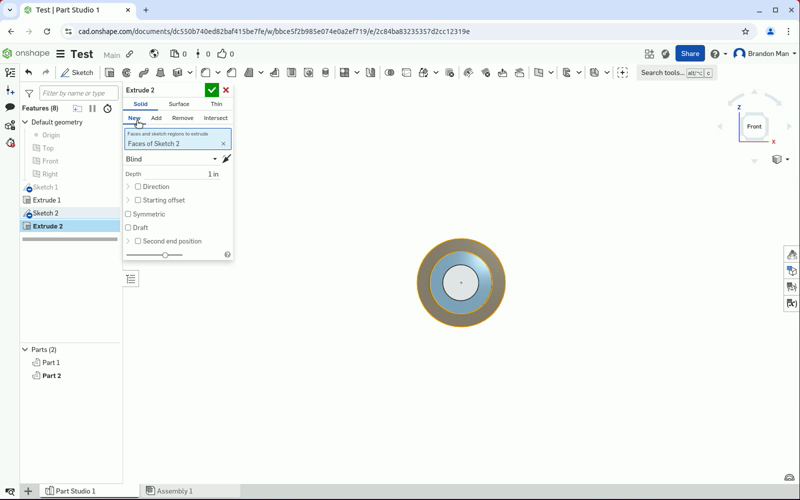
key(tab, 4)
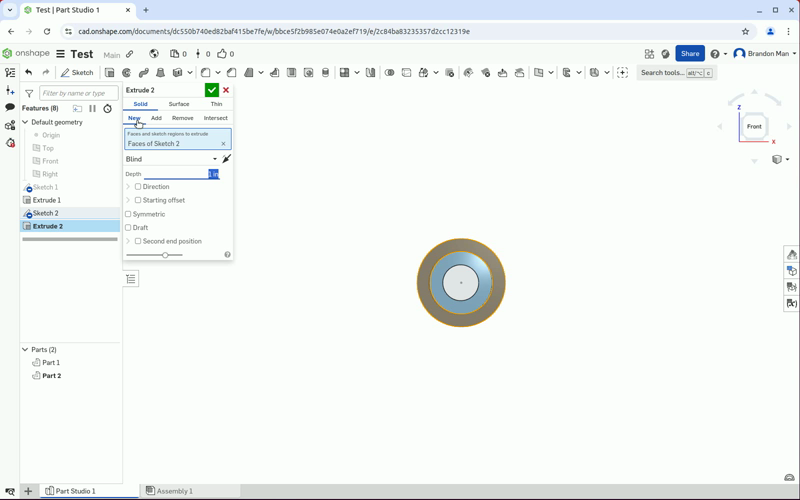
text(23.108)
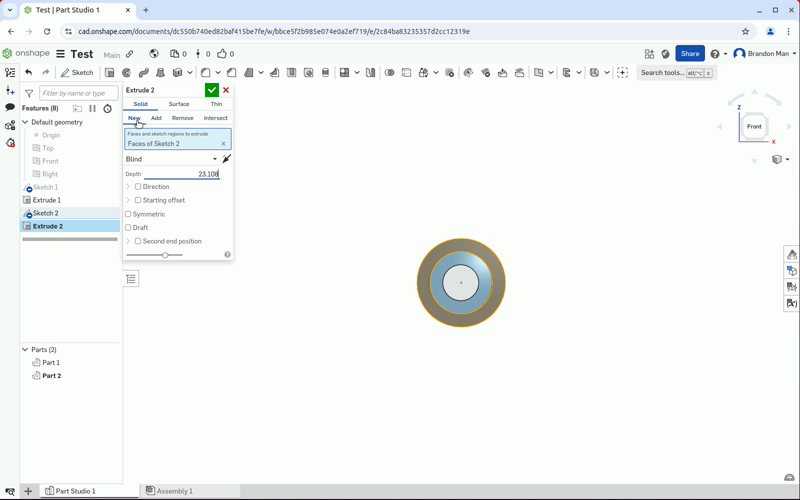
key(enter)
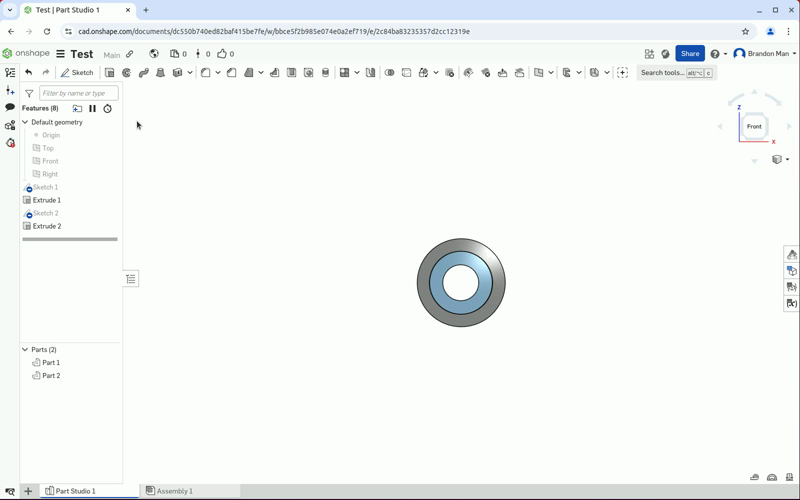
key(shift+h)
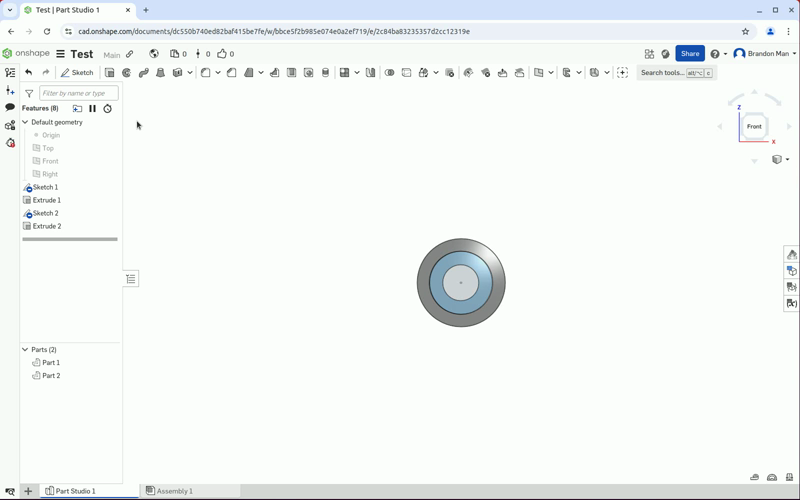
key(shift+h)
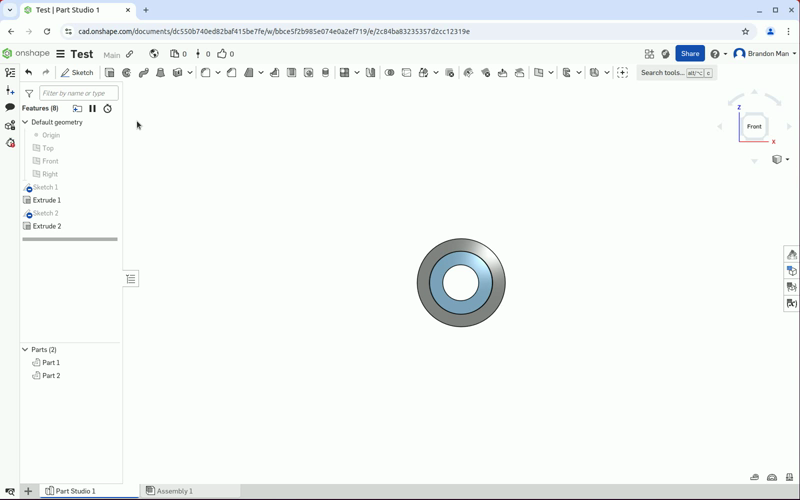
mouse_move(73, 189)
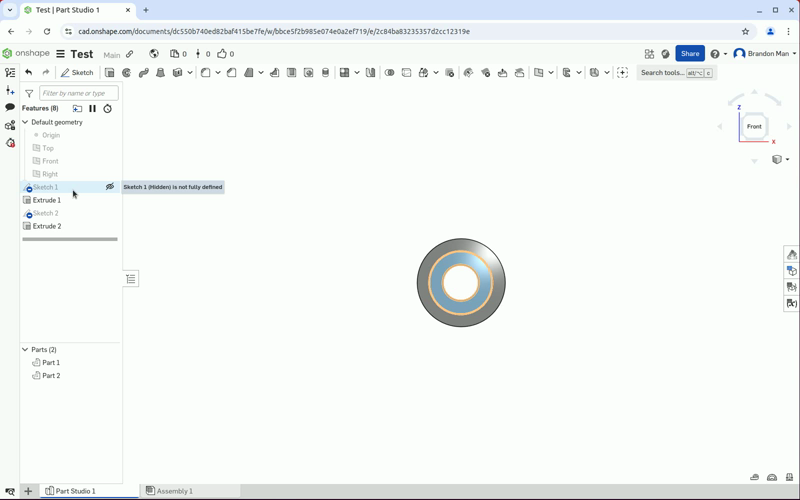
click(73, 189)
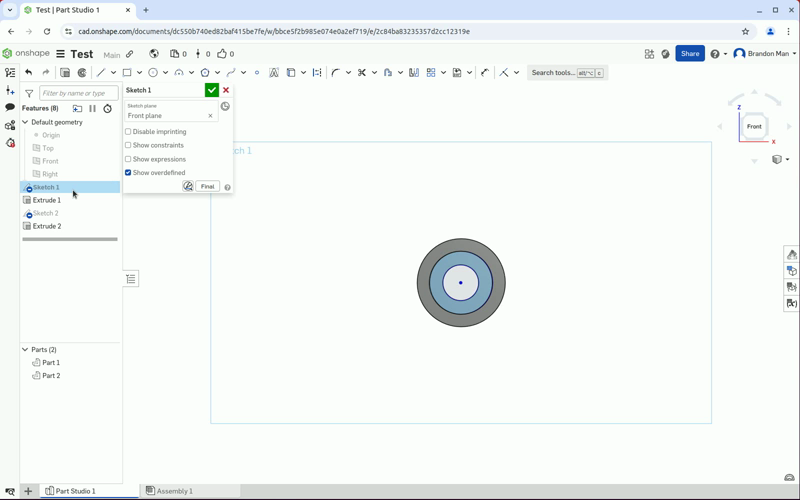
mouse_move(229, 92)
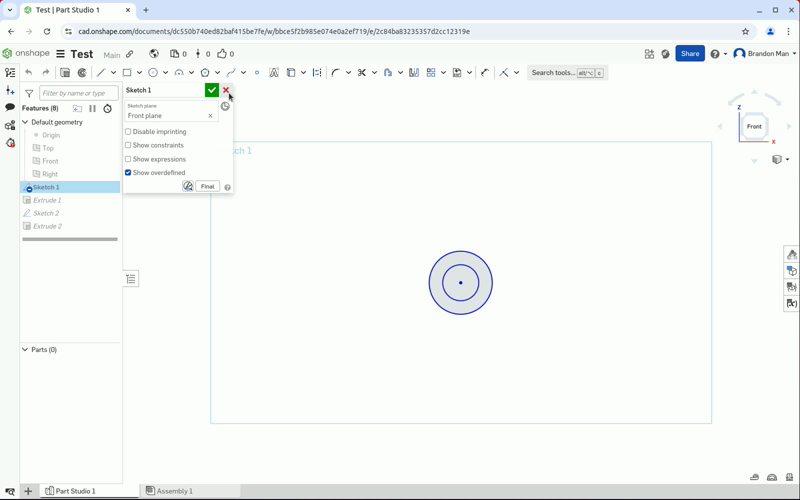
click(229, 92)
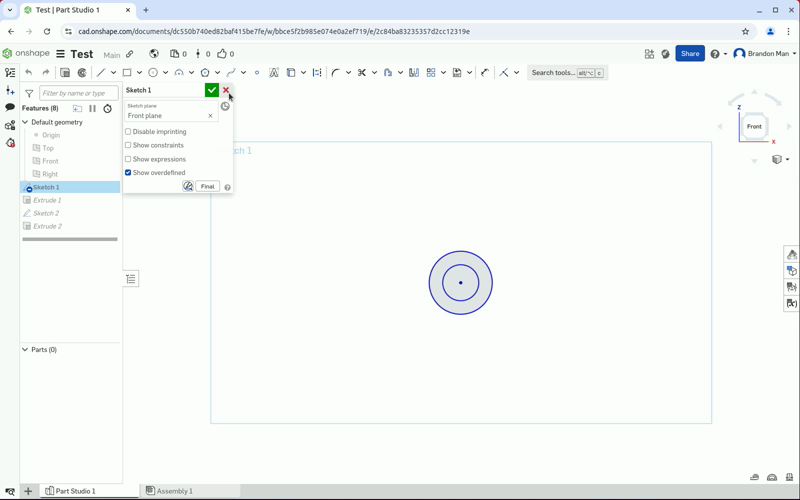
key(shift+s)
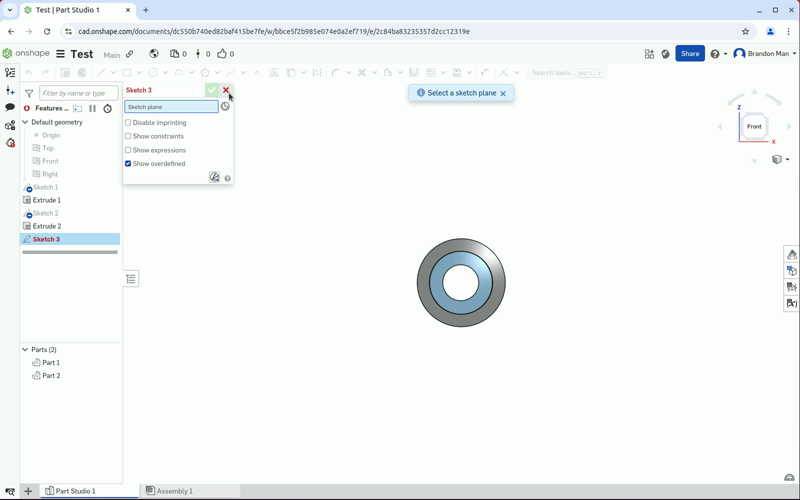
mouse_move(73, 163)
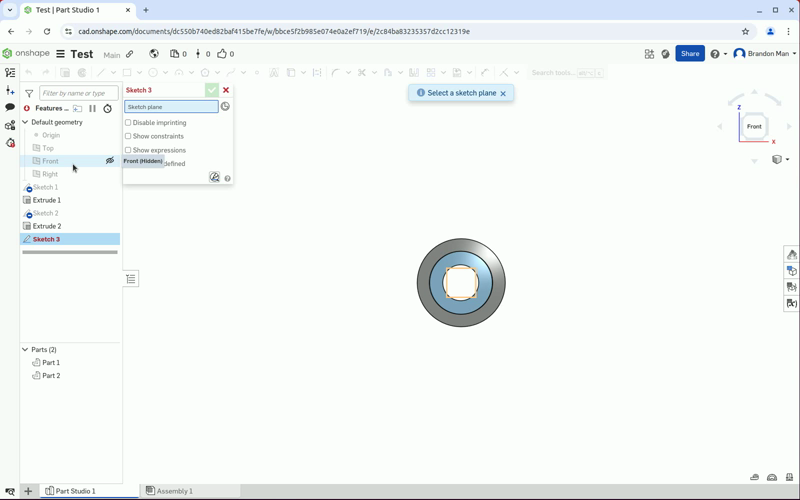
click(73, 163)
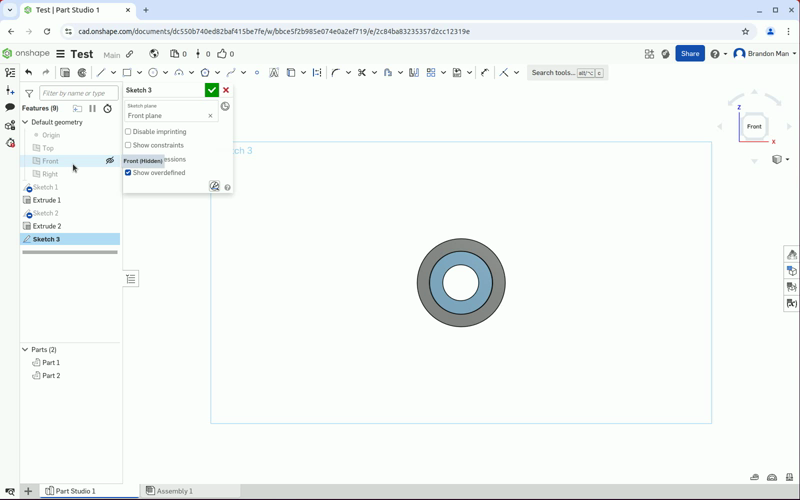
mouse_move(73, 352)
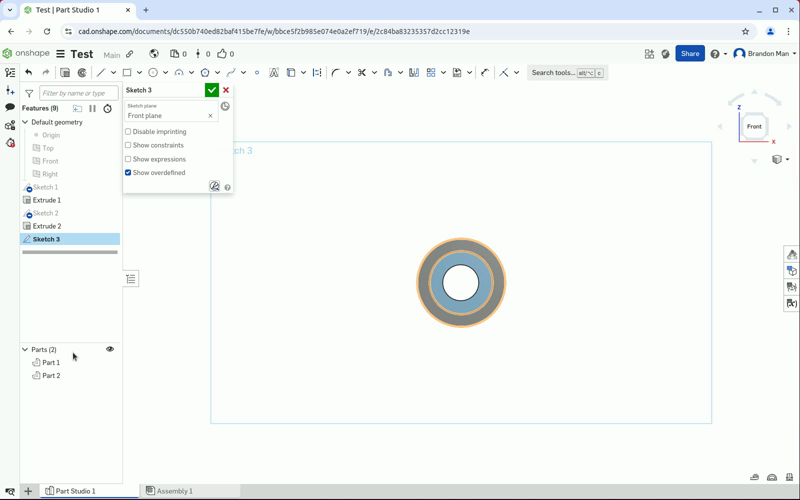
key(y)
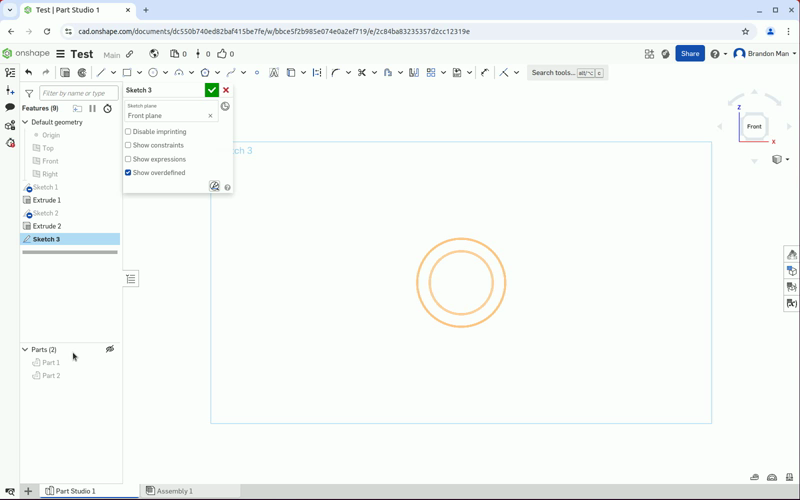
key(l)
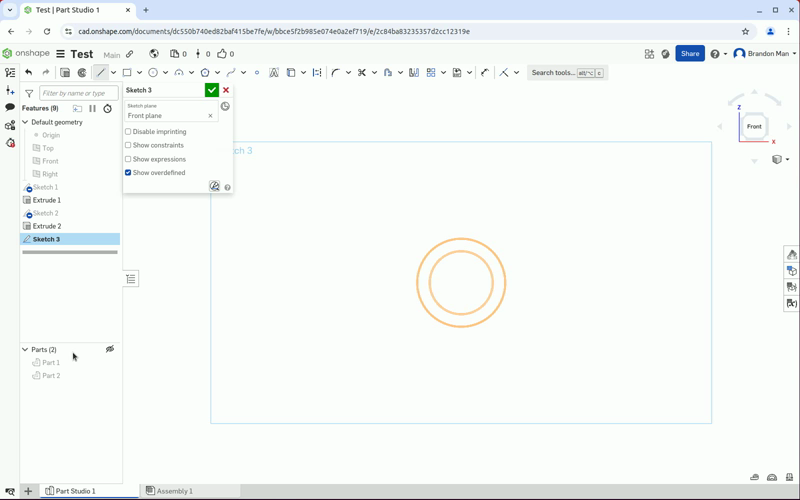
key_down(shift)
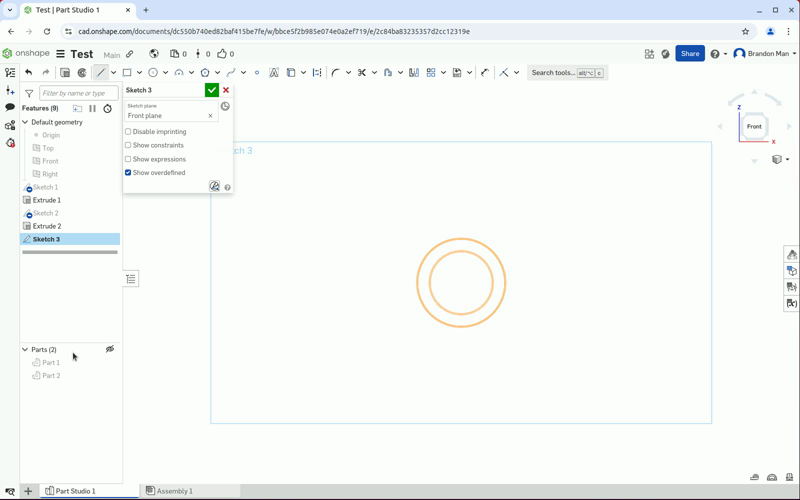
mouse_move(363, 374)
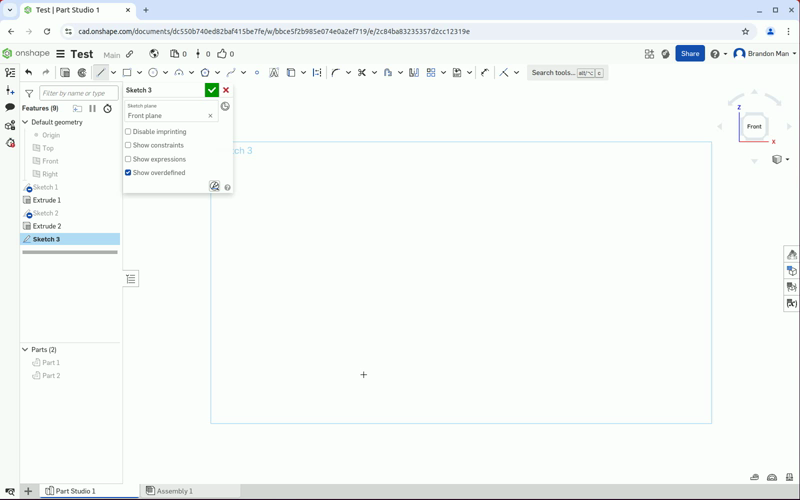
click(363, 374)
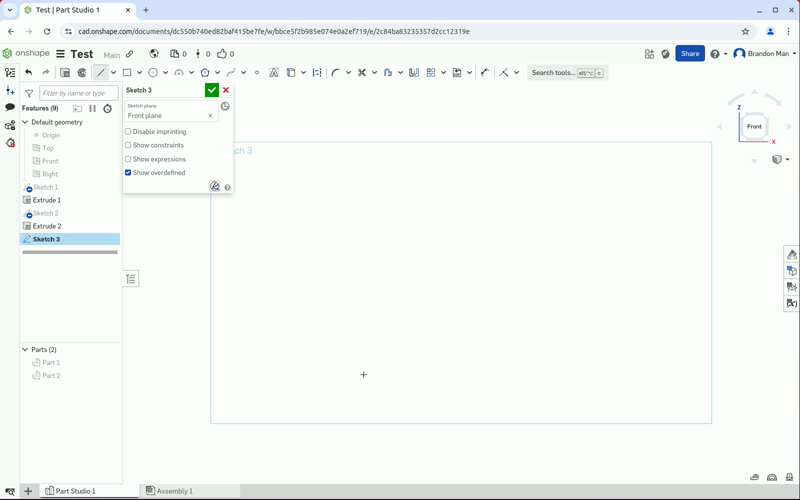
key_up(shift)
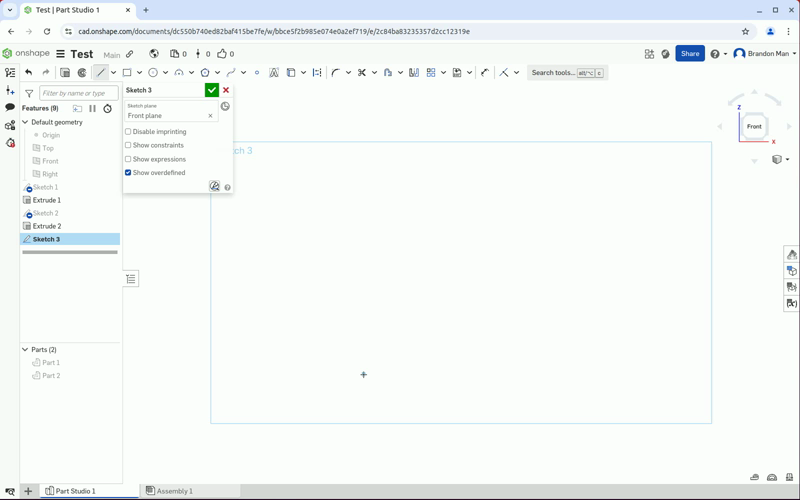
key_down(shift)
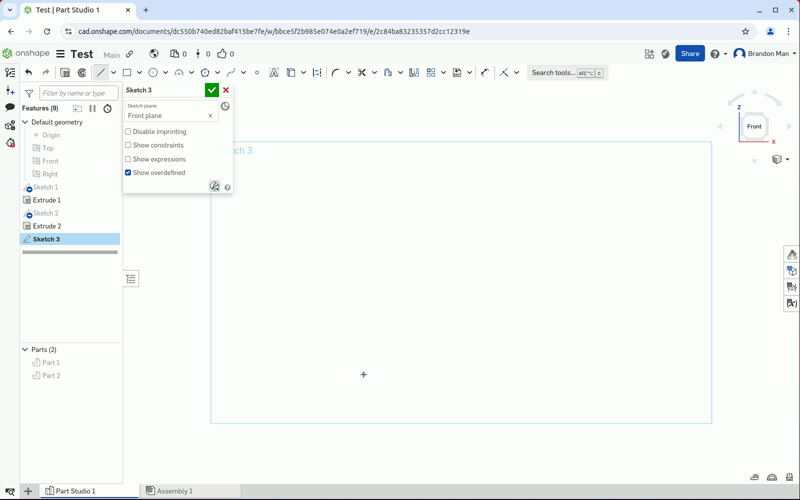
mouse_move(559, 374)
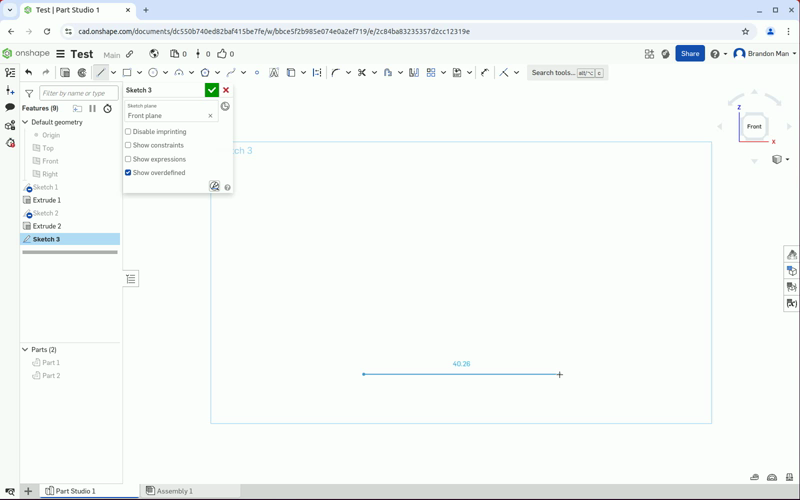
click(559, 374)
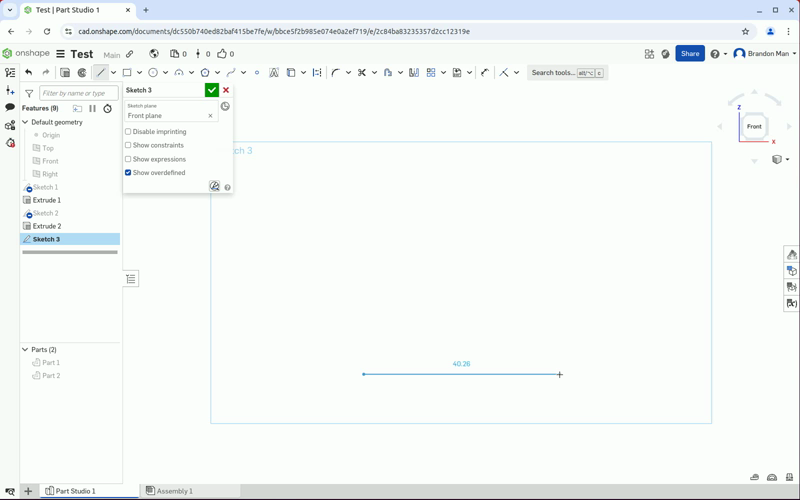
key_up(shift)
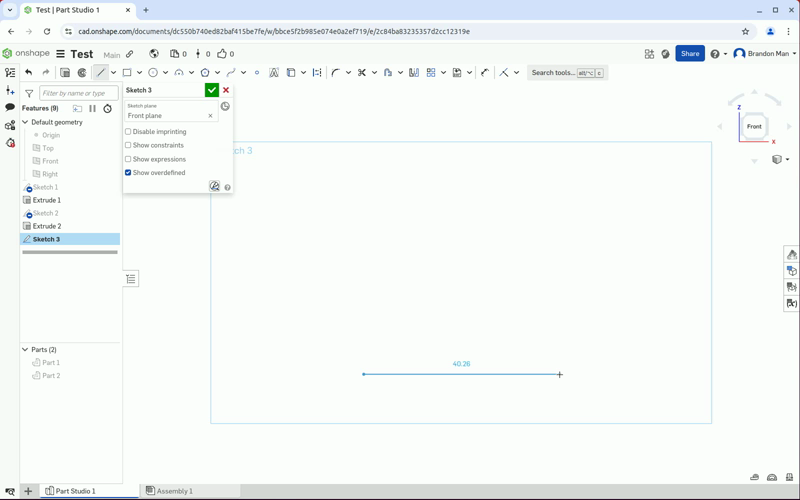
key_down(shift)
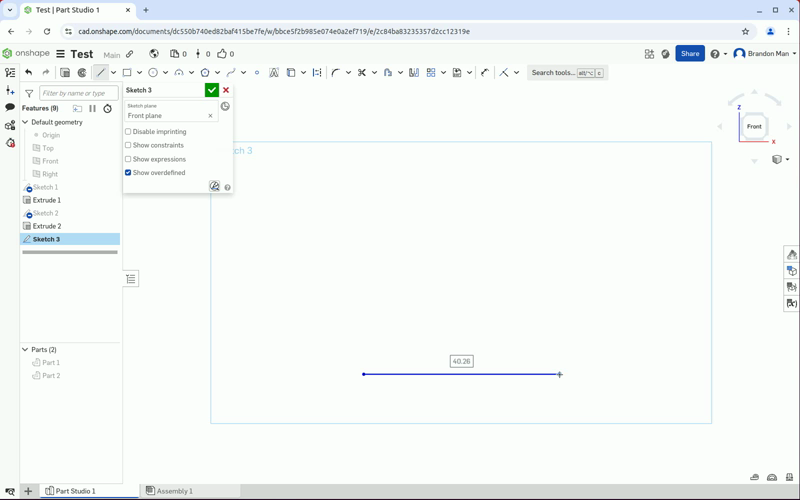
mouse_move(559, 198)
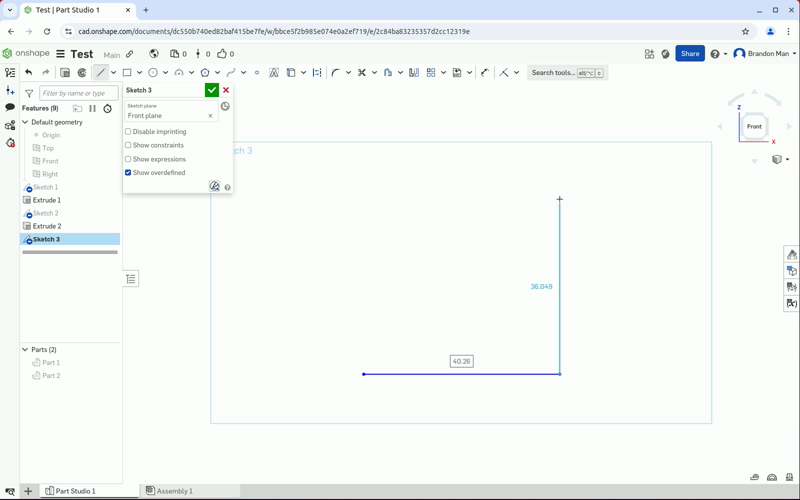
click(559, 198)
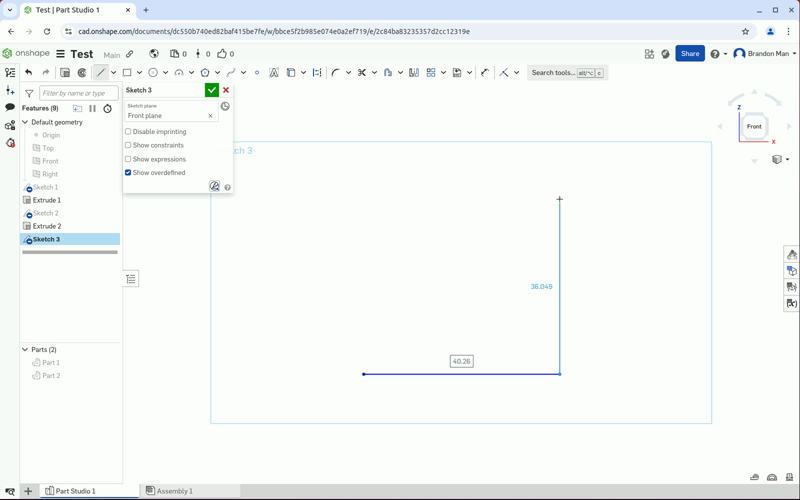
key_up(shift)
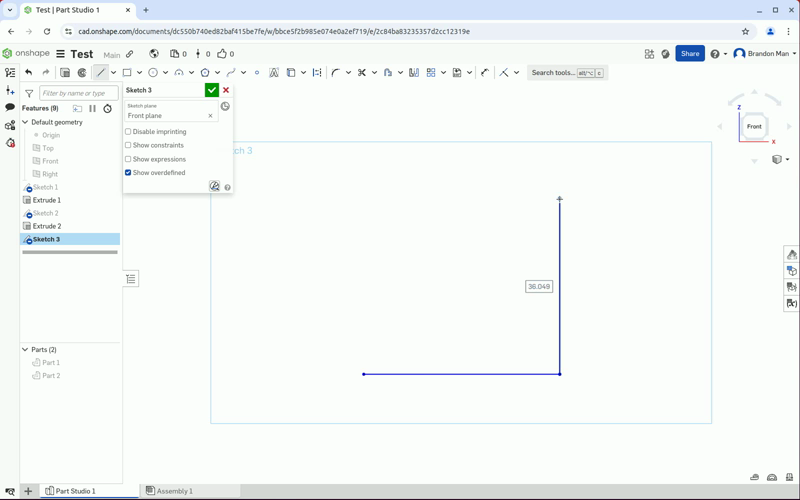
key_down(shift)
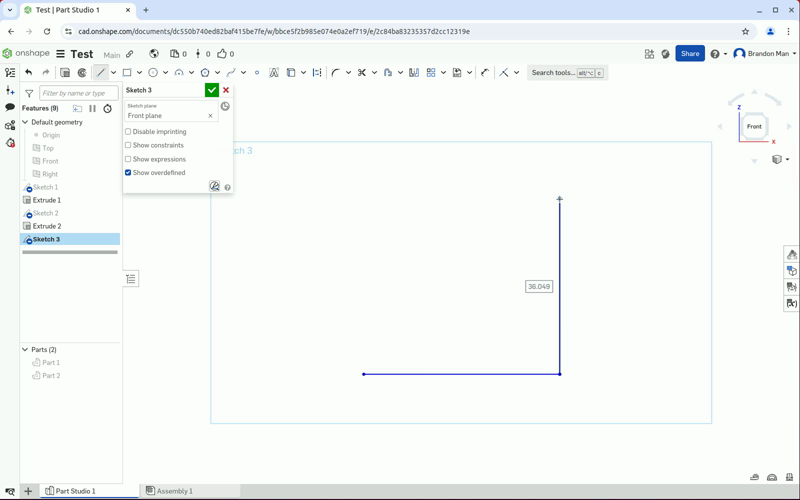
mouse_move(363, 198)
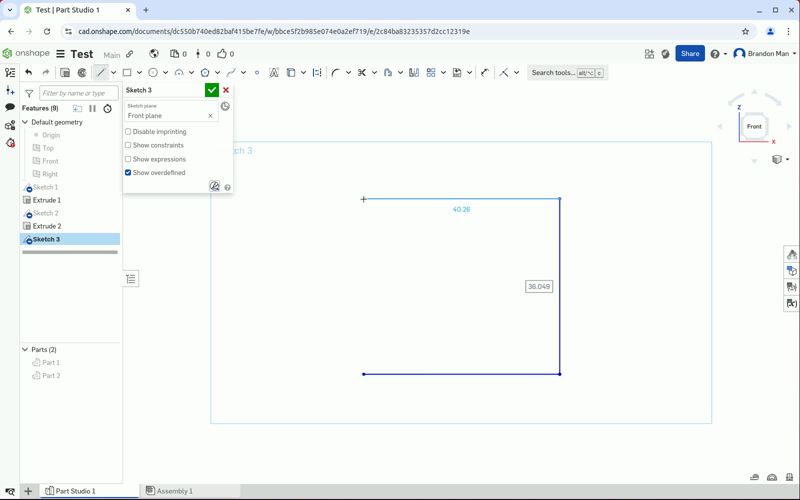
click(363, 198)
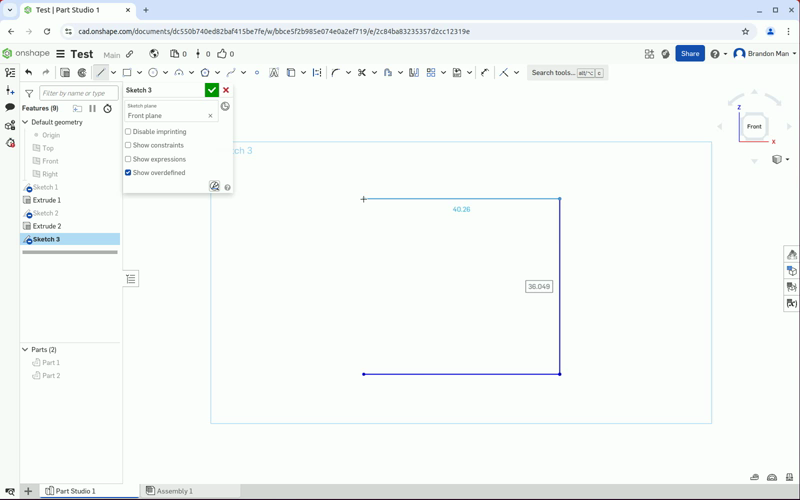
key_up(shift)
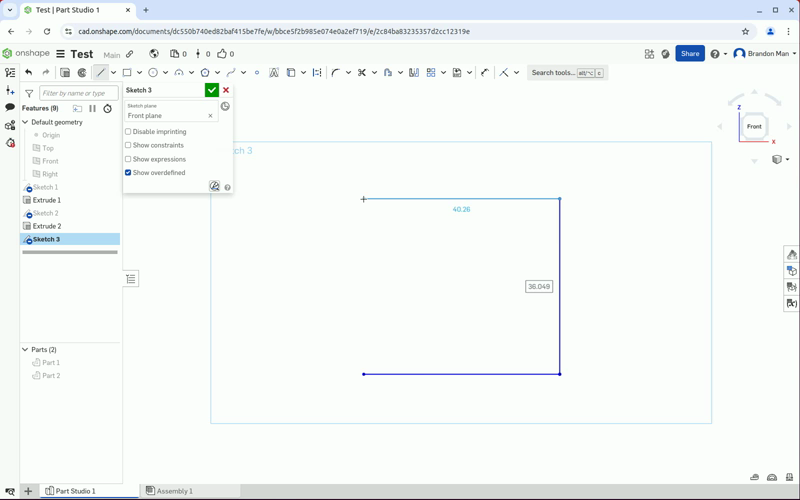
key_down(shift)
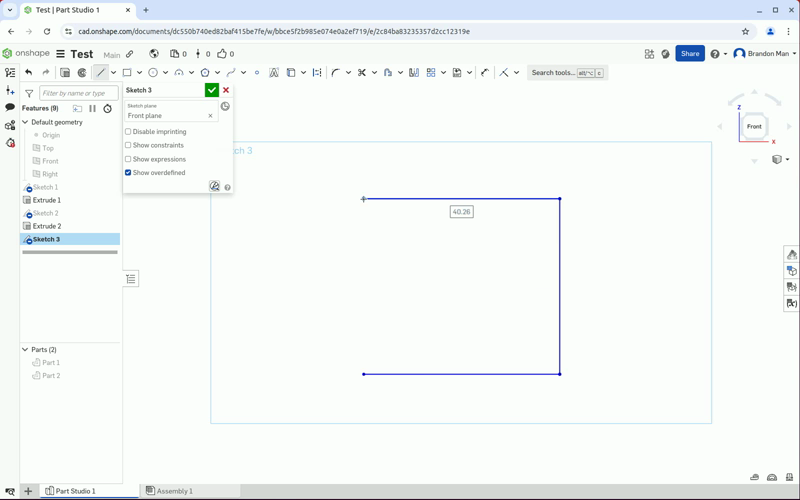
mouse_move(363, 374)
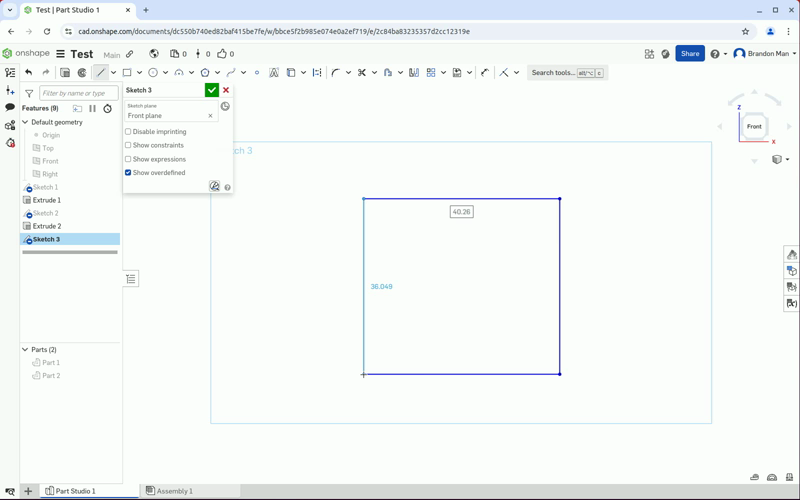
key_up(shift)
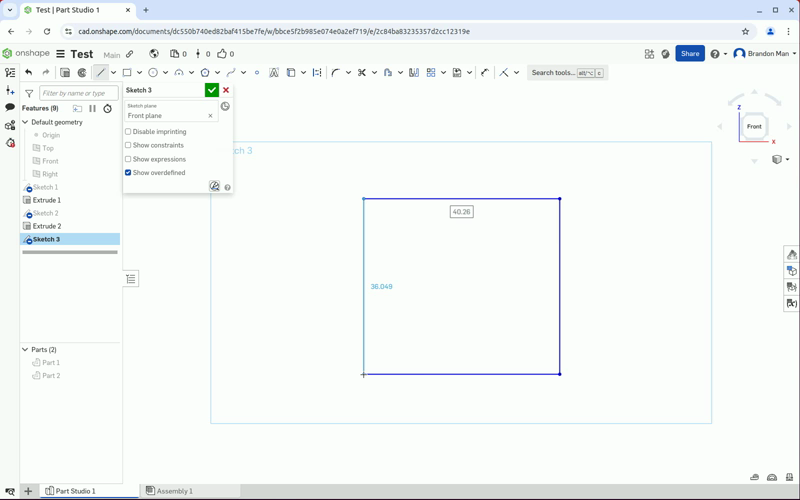
click(363, 374)
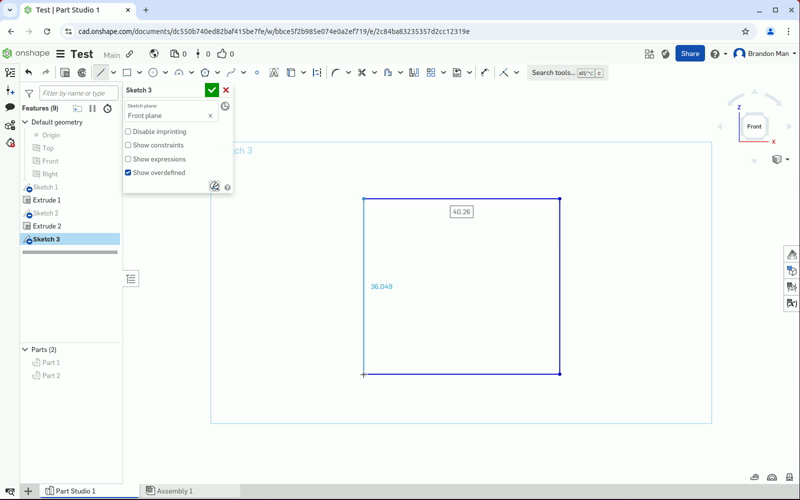
key(esc)
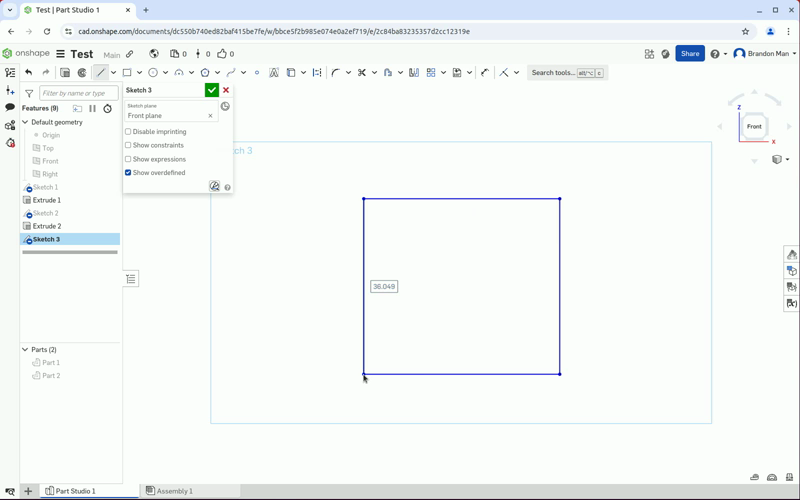
mouse_move(420, 275)
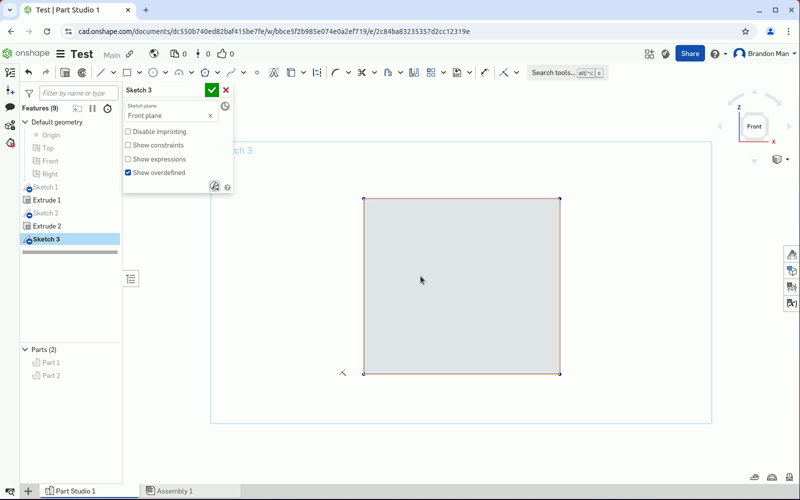
click(420, 275)
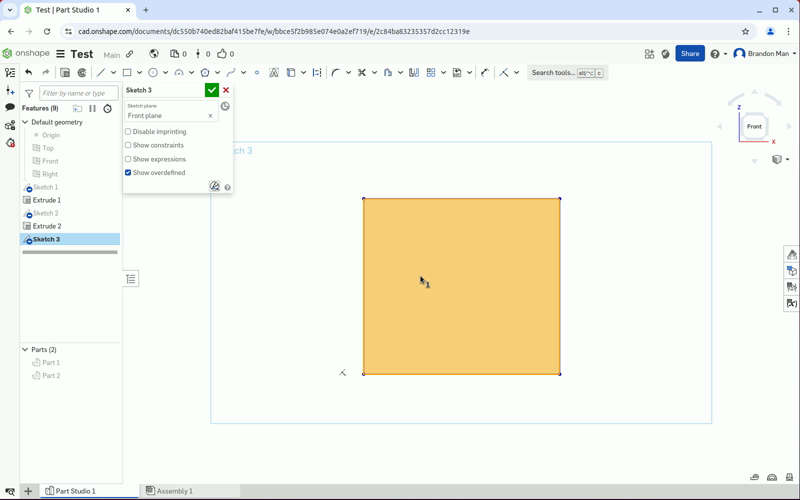
mouse_move(73, 352)
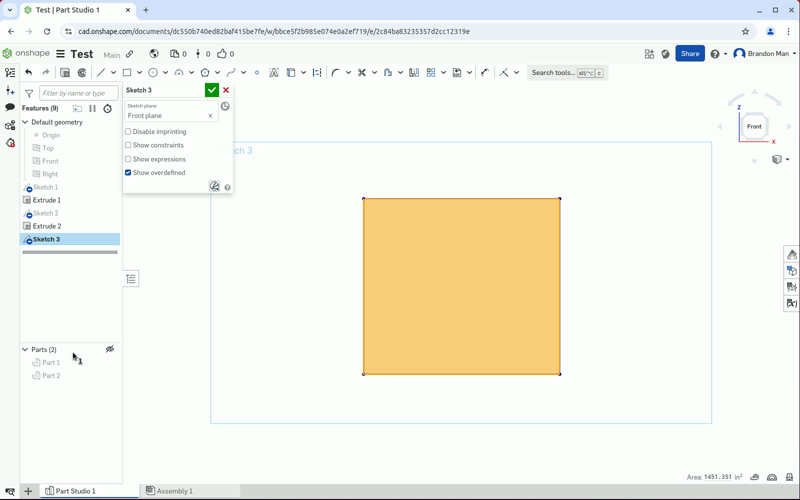
key(shift+y)
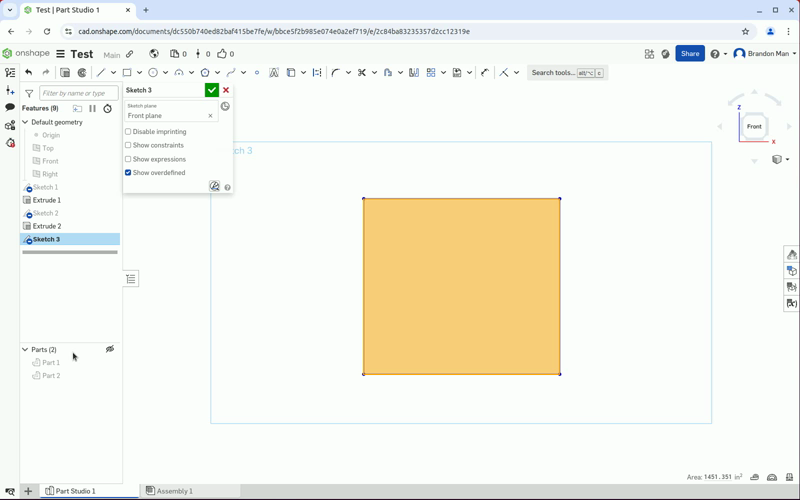
key(shift+e)
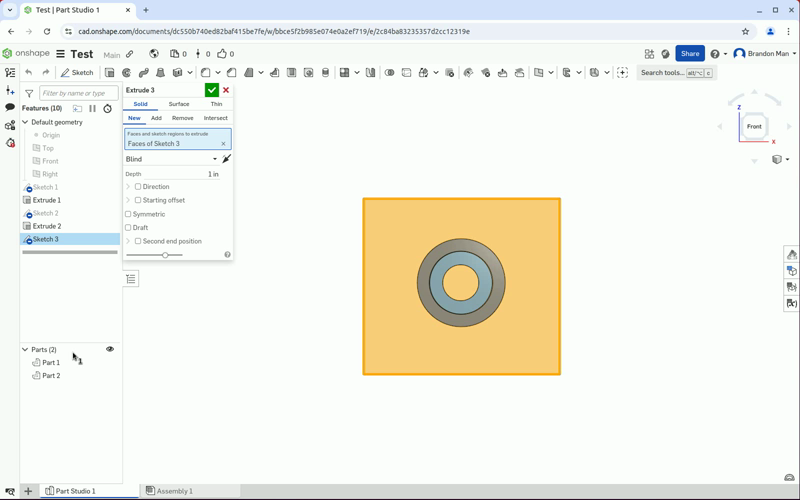
mouse_move(143, 106)
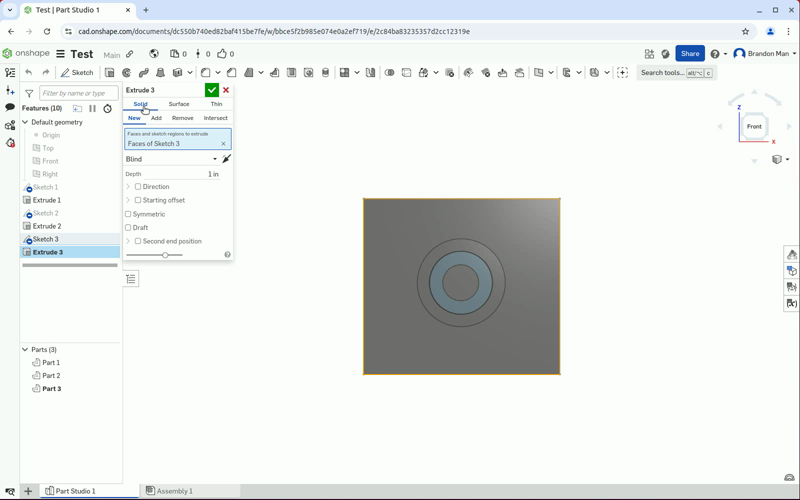
click(143, 106)
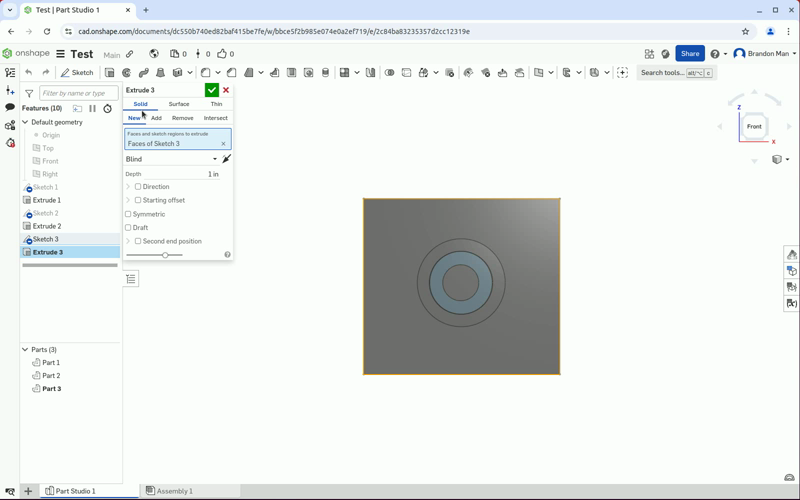
mouse_move(137, 120)
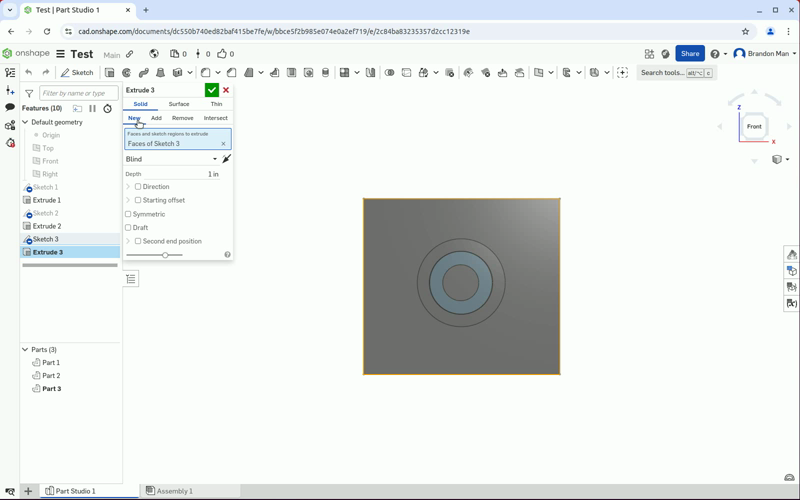
click(137, 120)
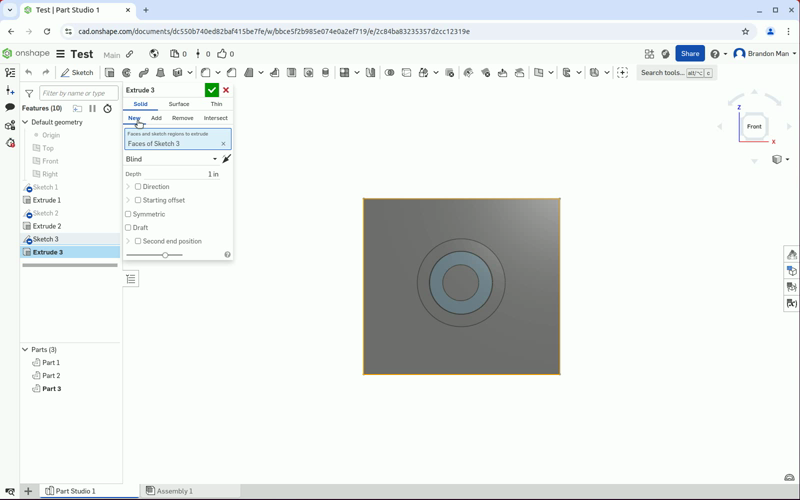
key(tab, 4)
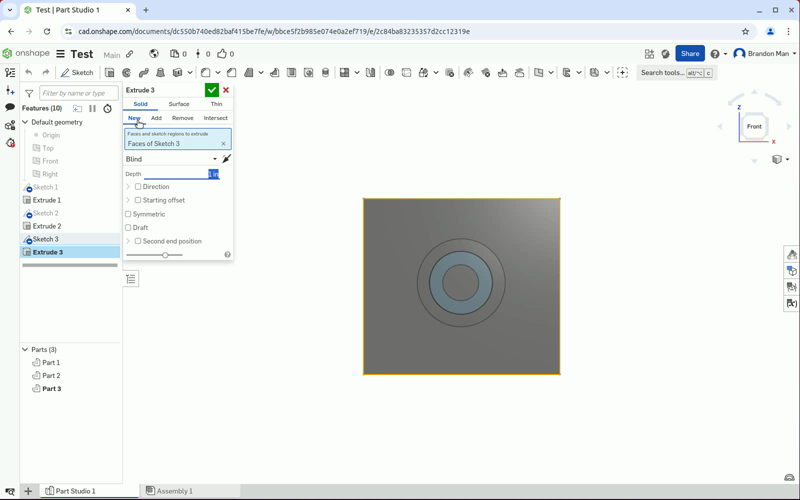
text(11.554)
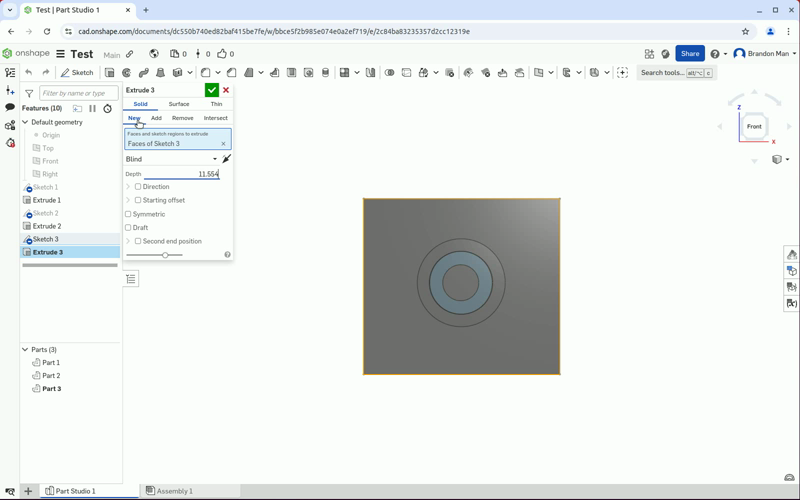
key(enter)
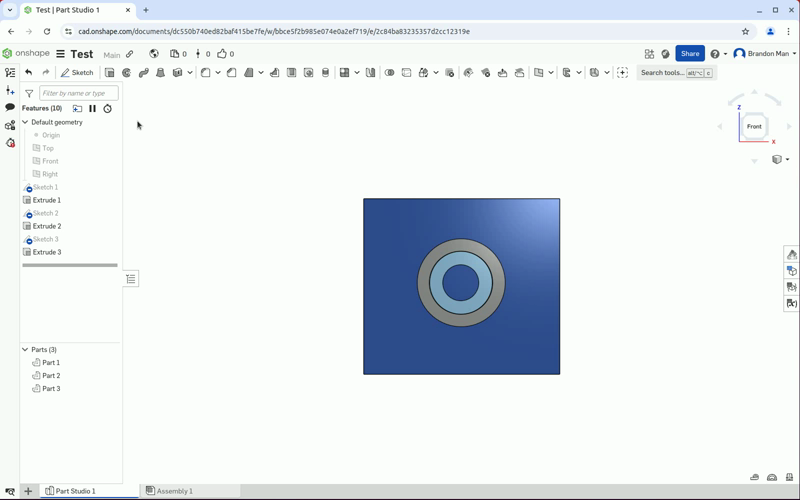
key(shift+h)
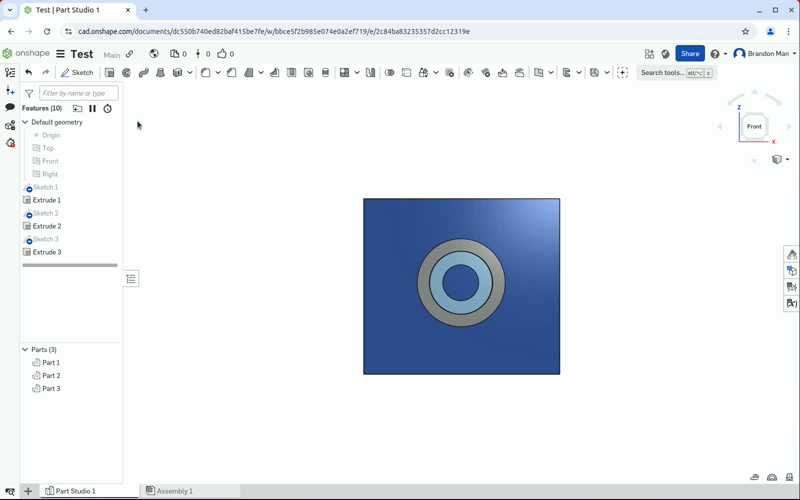
key(shift+h)
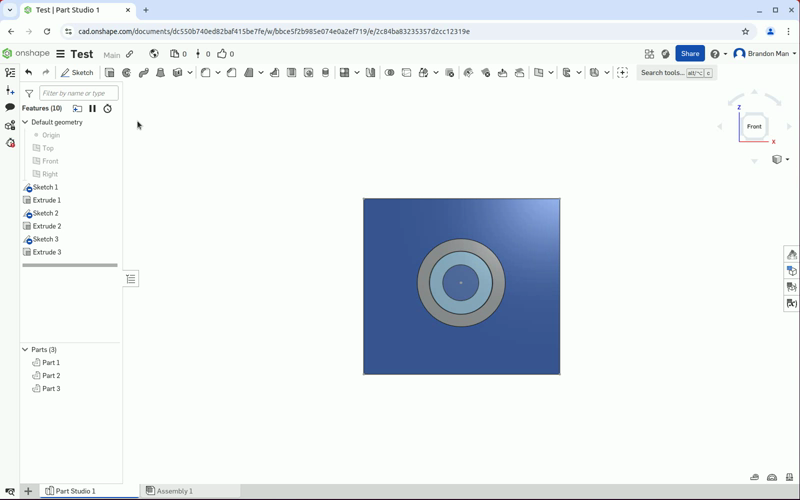
key(shift+7)
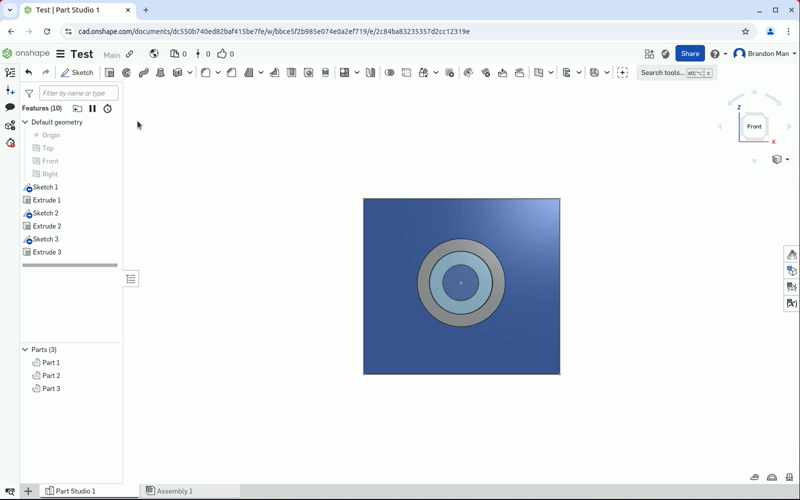
key(left, 2)
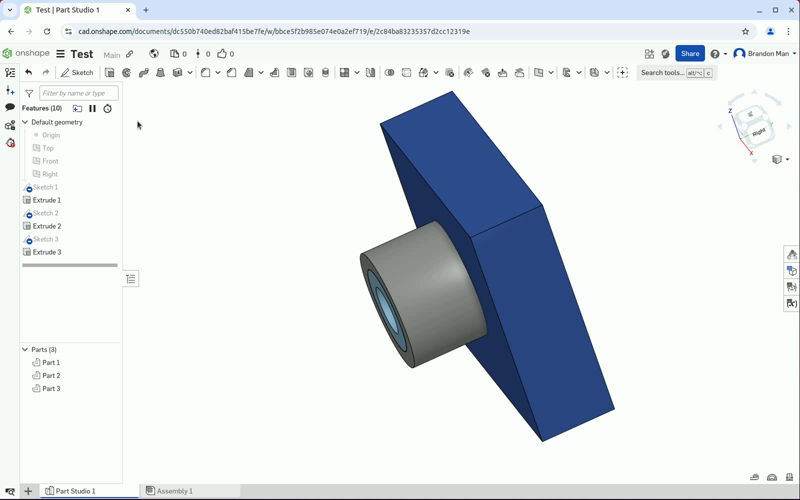
key(down, 2)
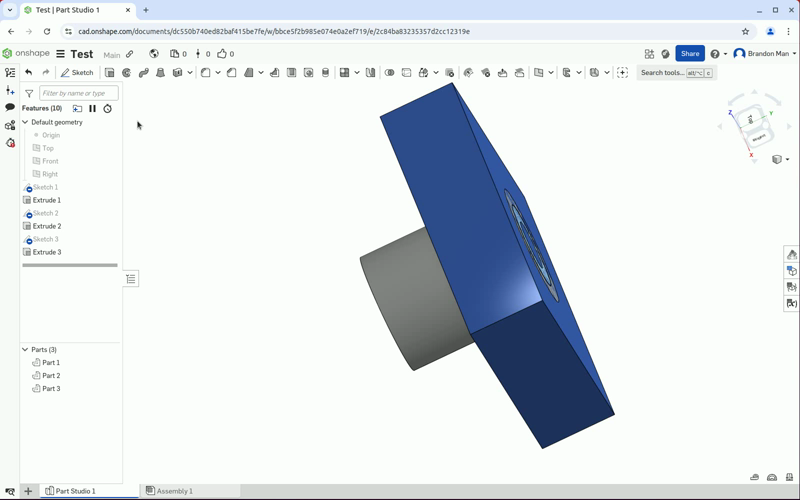
key(up, 2)
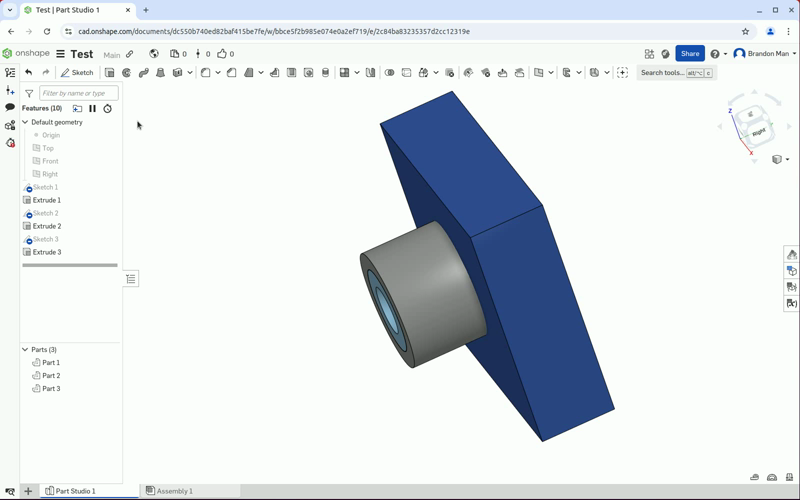
key(right, 2)
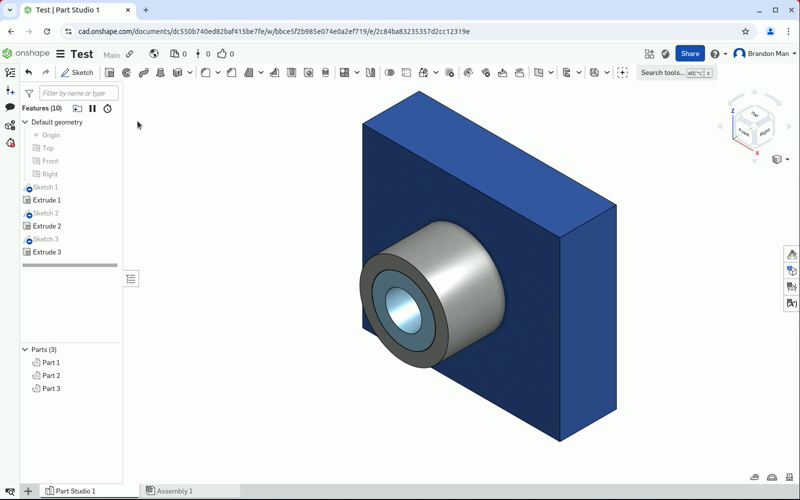
mouse_move(73, 189)
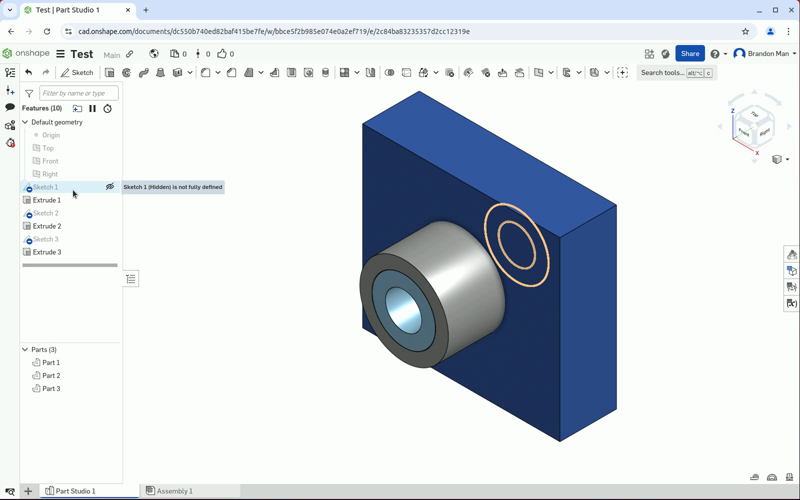
click(73, 189)